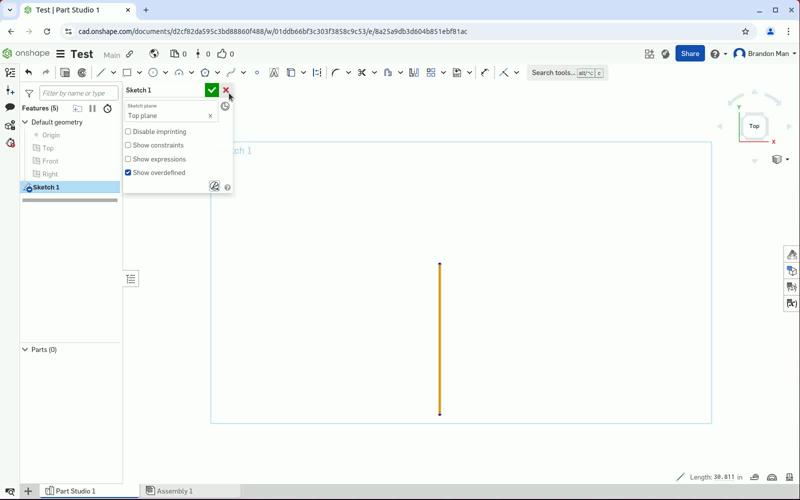
key(shift+h)
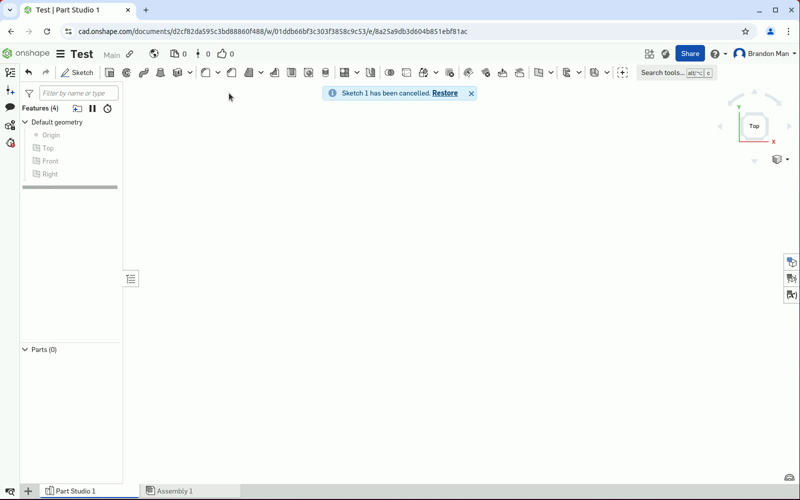
mouse_move(73, 352)
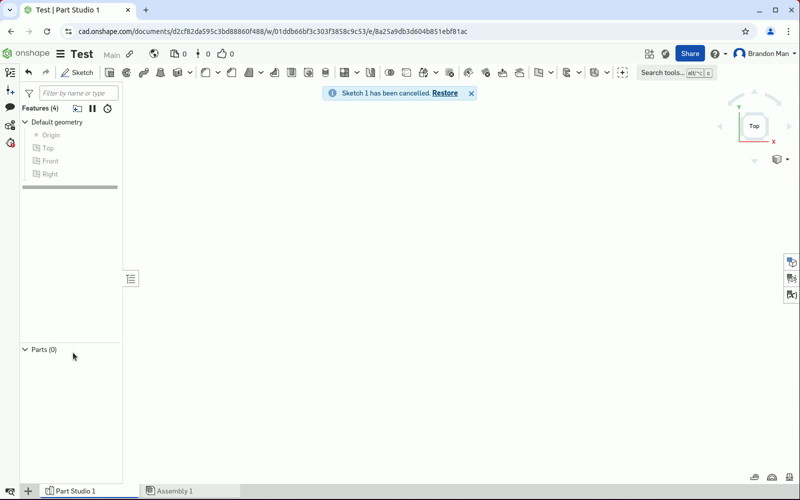
key(y)
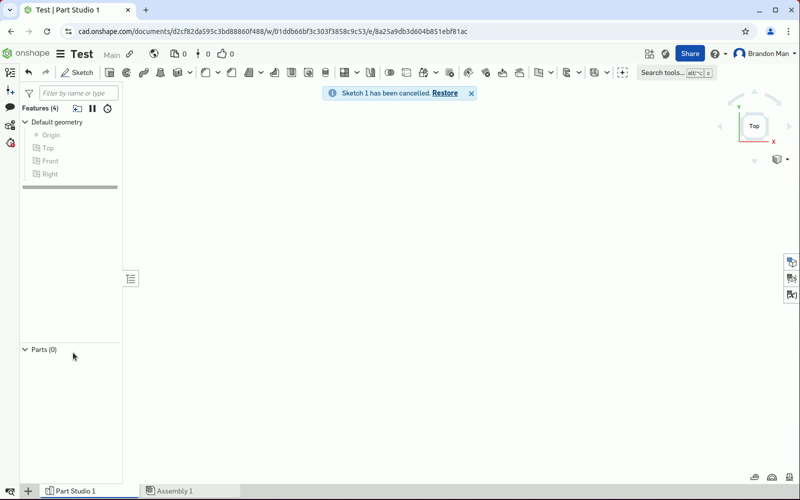
key(shift+p)
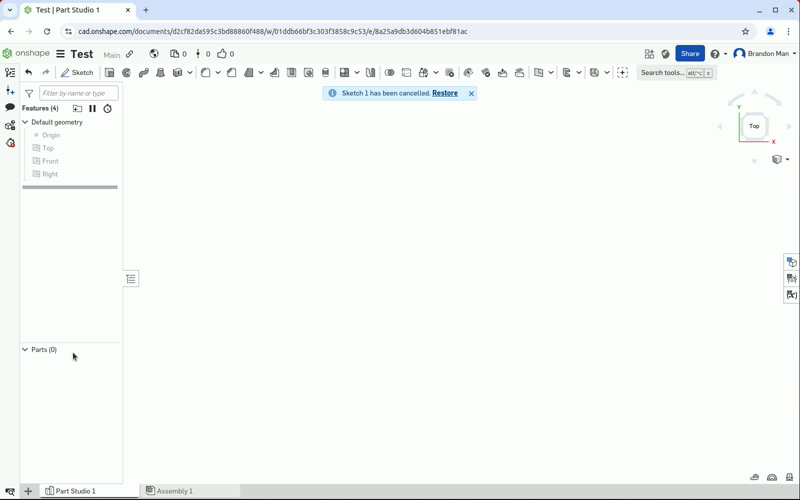
key(space)
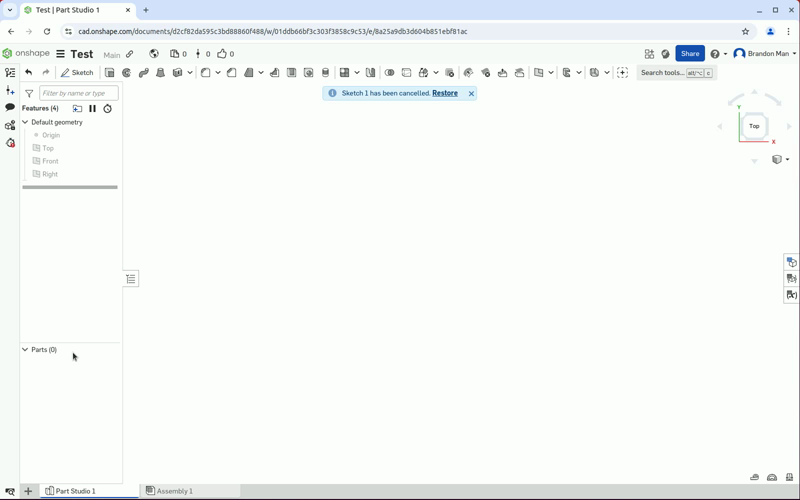
key_down(shift)
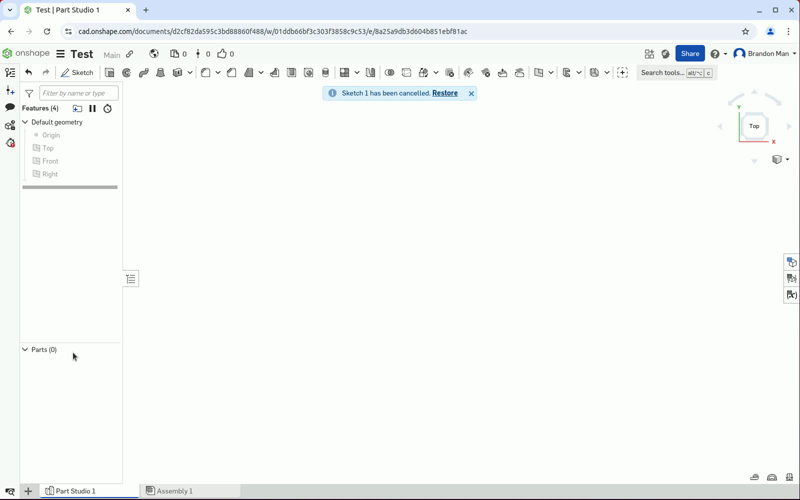
key(up)
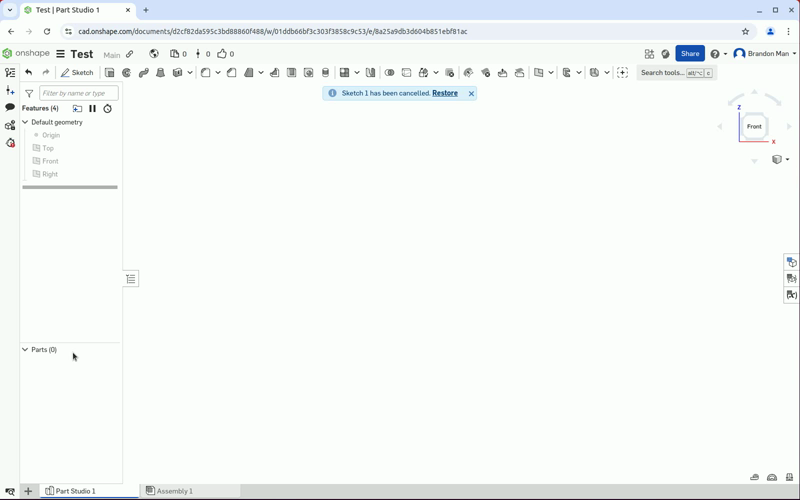
key_up(shift)
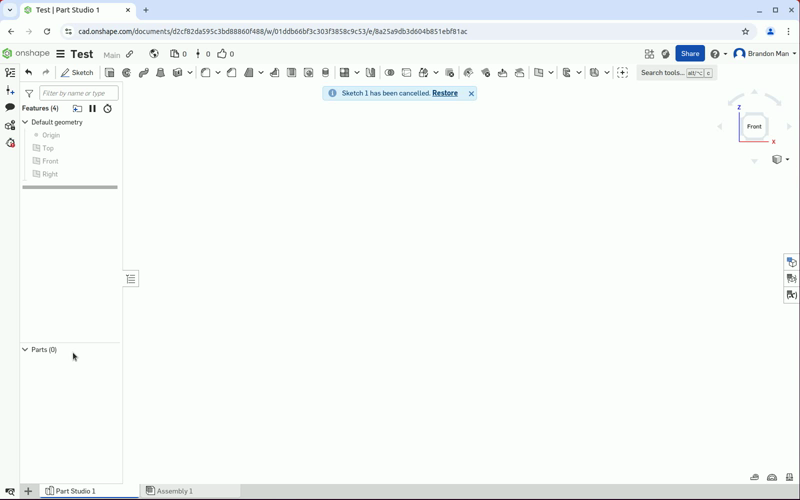
mouse_move(73, 352)
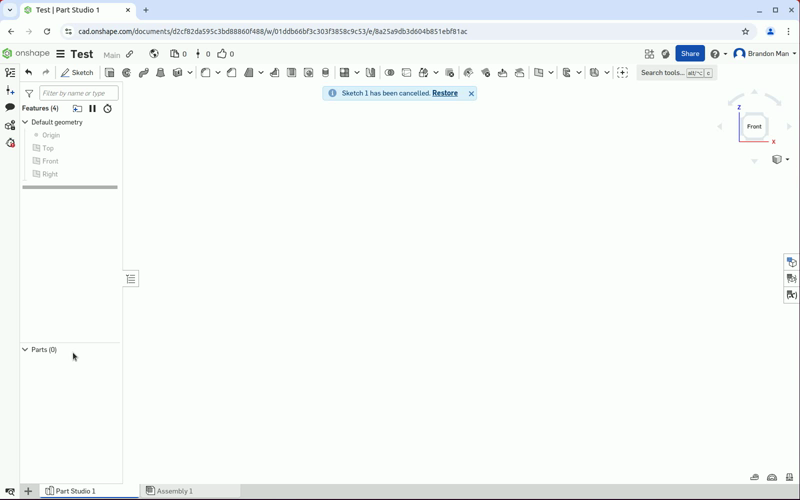
key(shift+y)
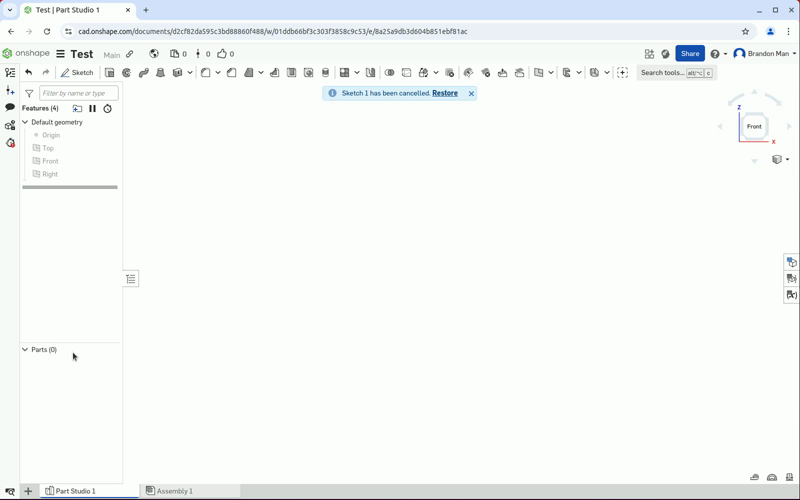
key(shift+s)
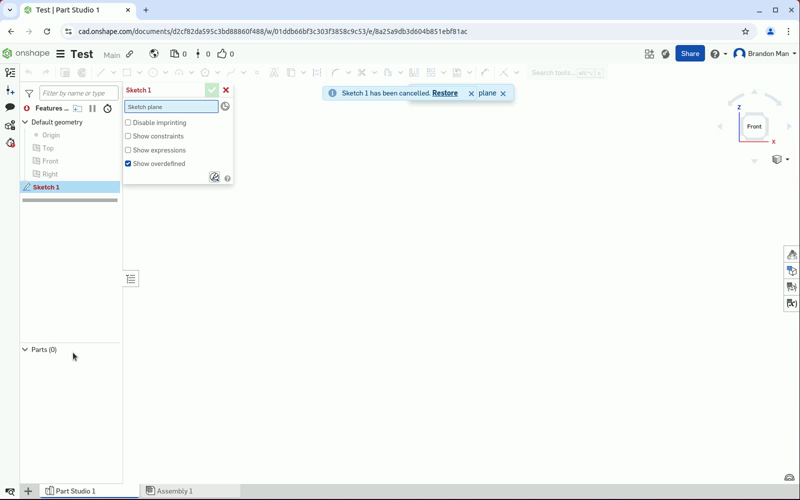
mouse_move(73, 163)
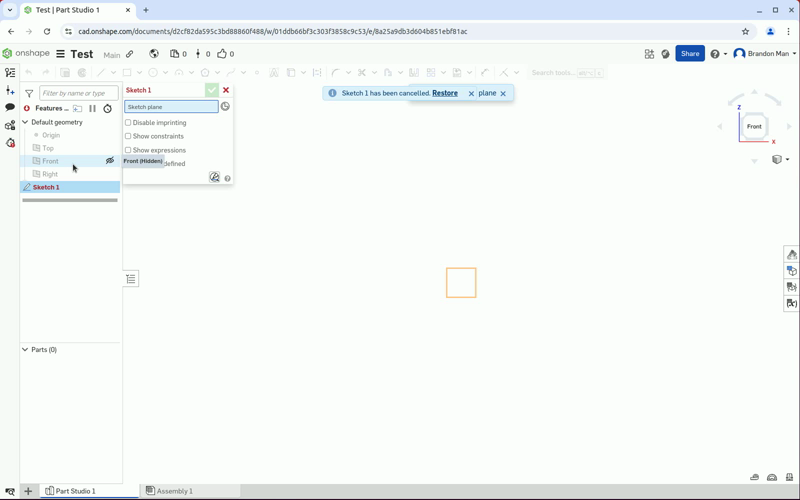
click(73, 163)
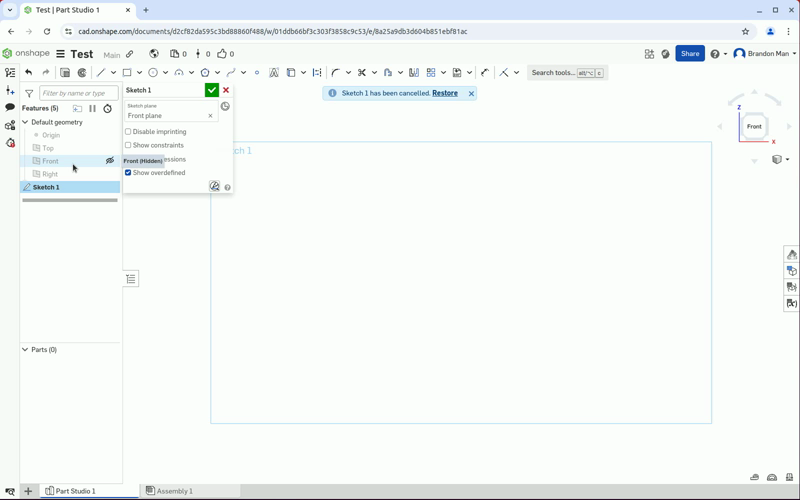
mouse_move(73, 352)
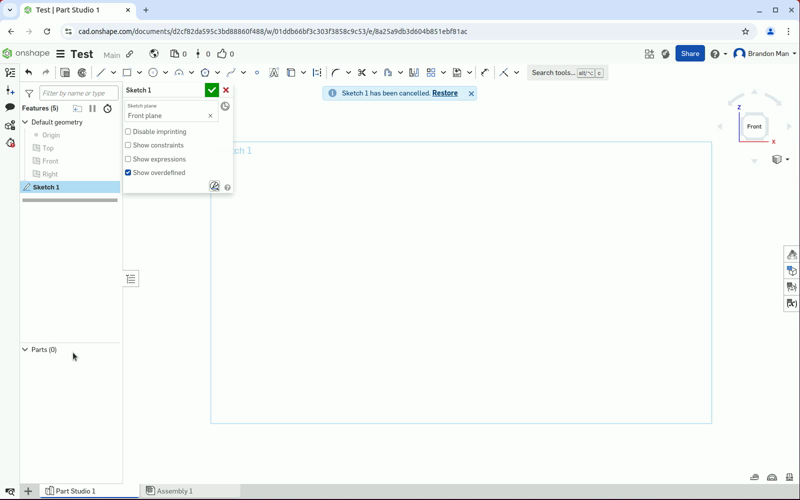
key(y)
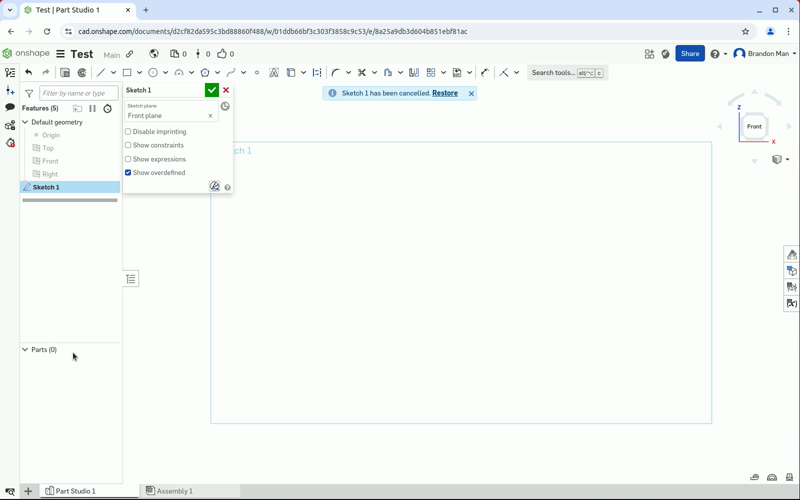
key(l)
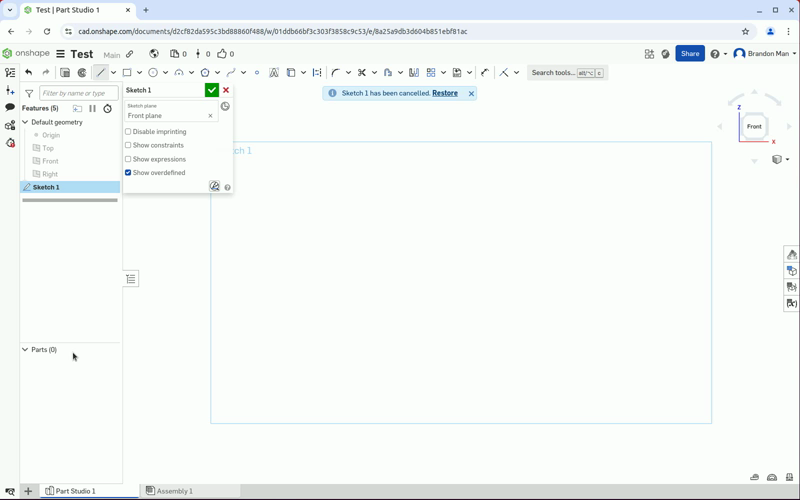
key_down(shift)
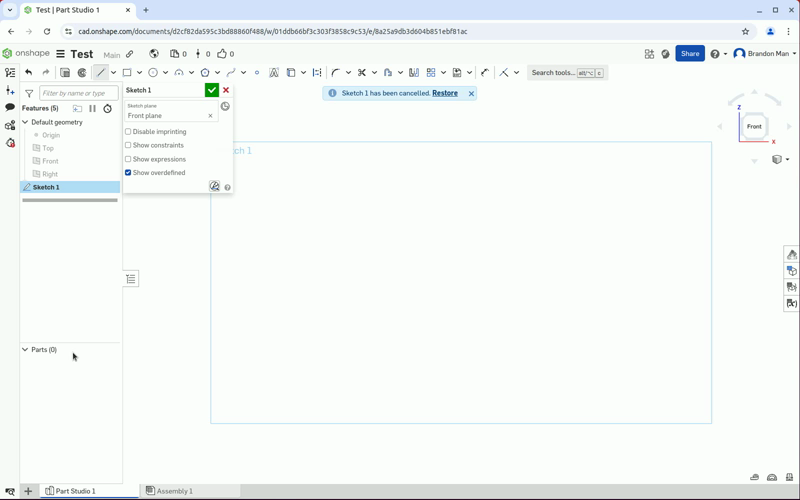
mouse_move(460, 282)
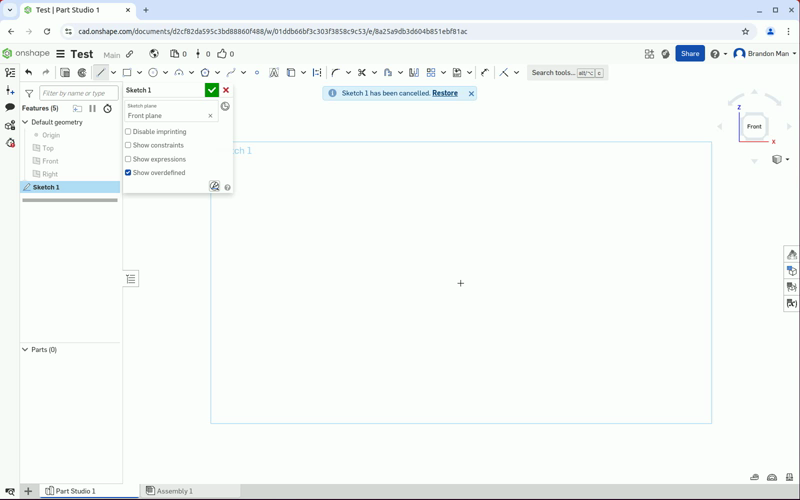
click(460, 282)
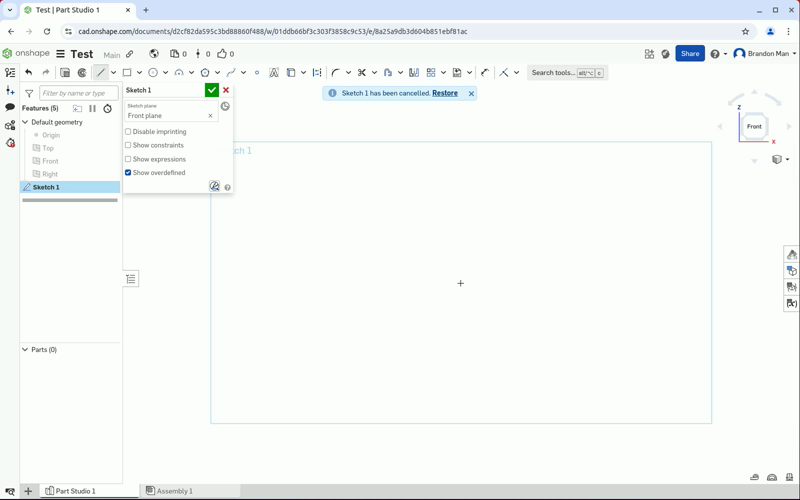
key_up(shift)
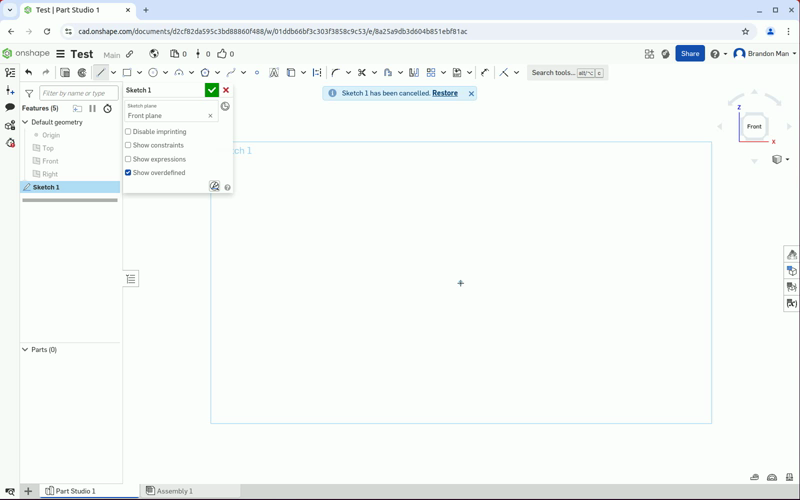
key_down(shift)
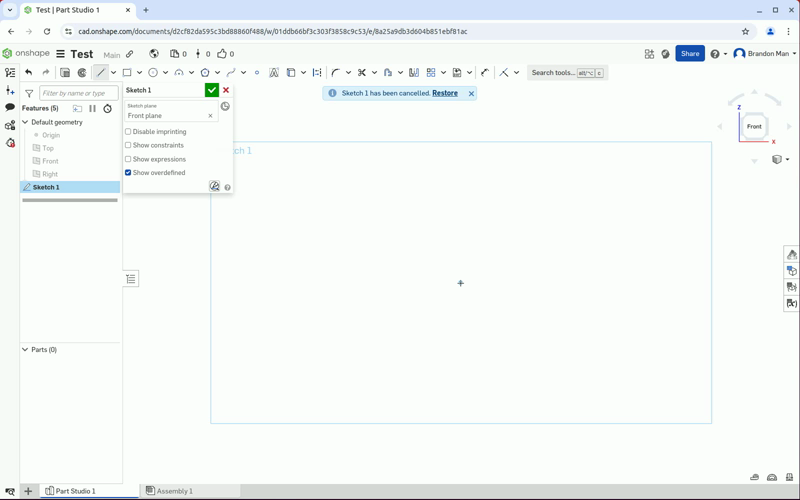
mouse_move(490, 282)
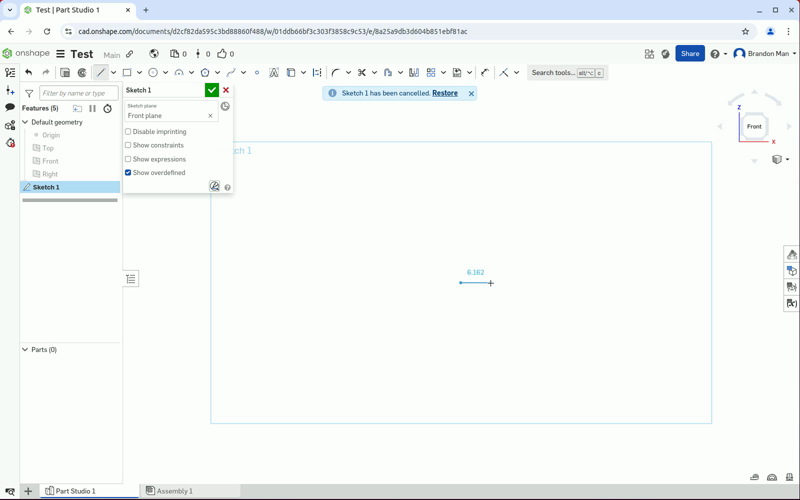
mouse_move(490, 282)
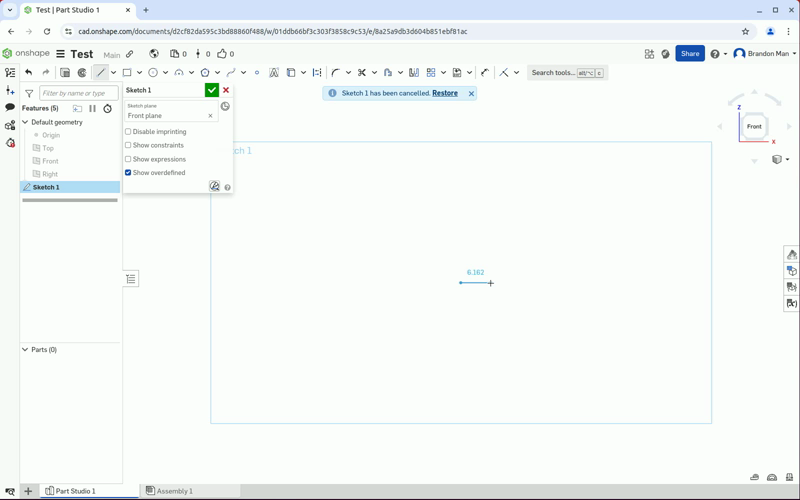
click(490, 282)
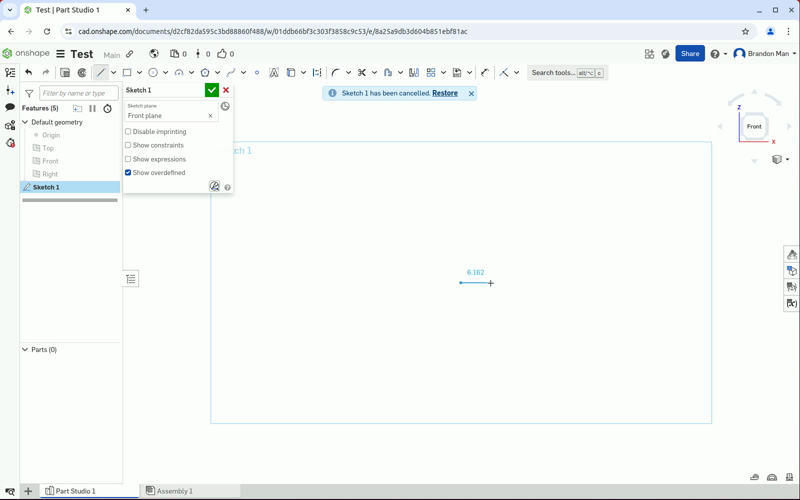
key_up(shift)
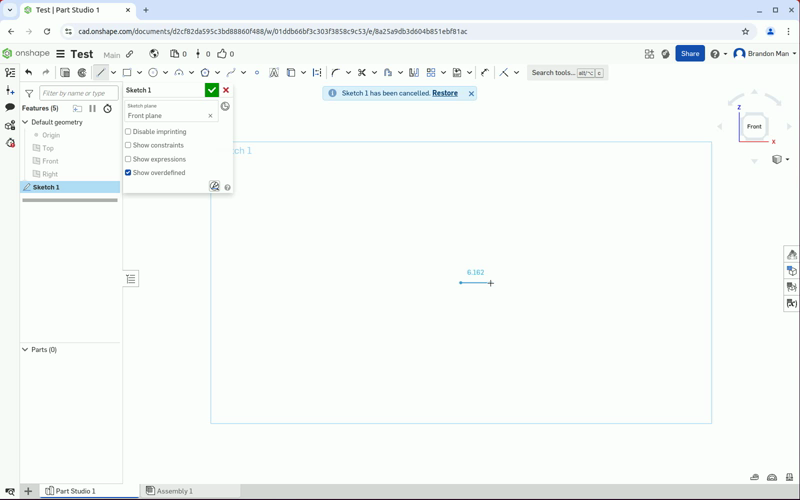
key_down(shift)
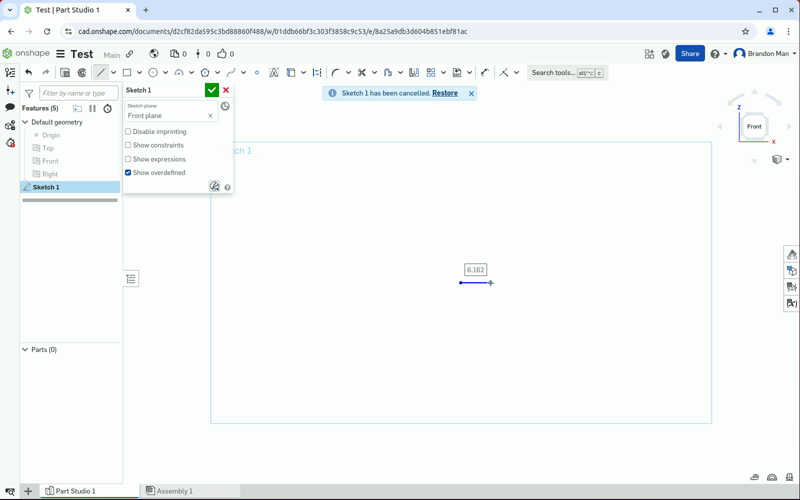
mouse_move(490, 170)
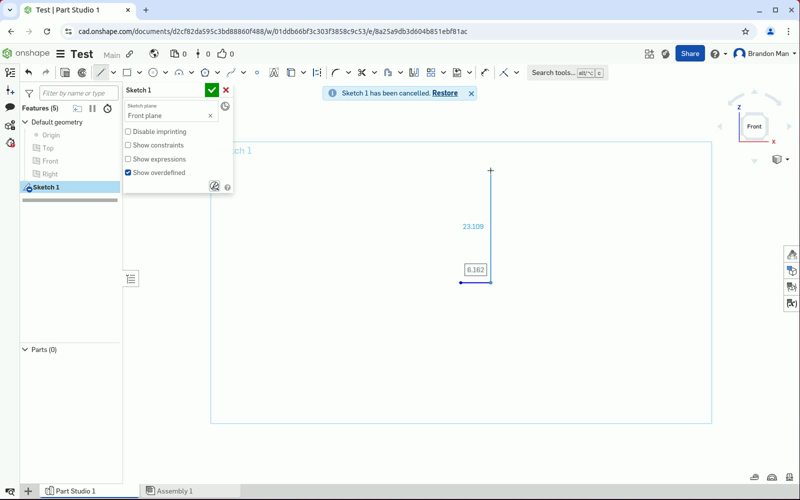
click(490, 170)
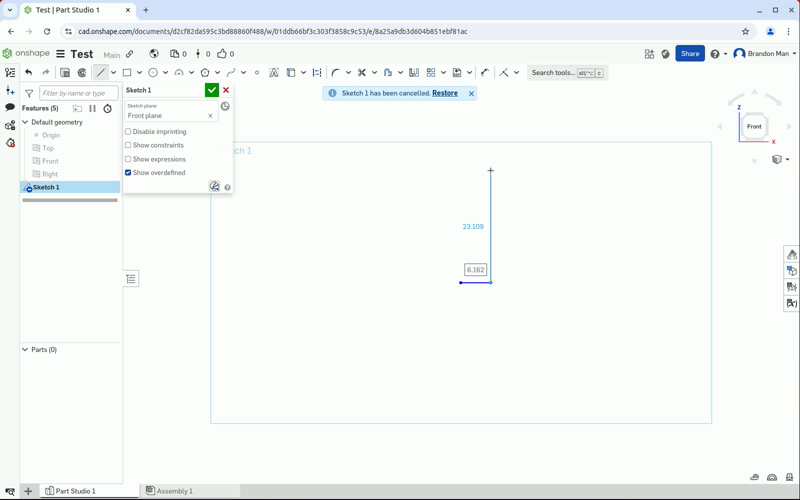
key_up(shift)
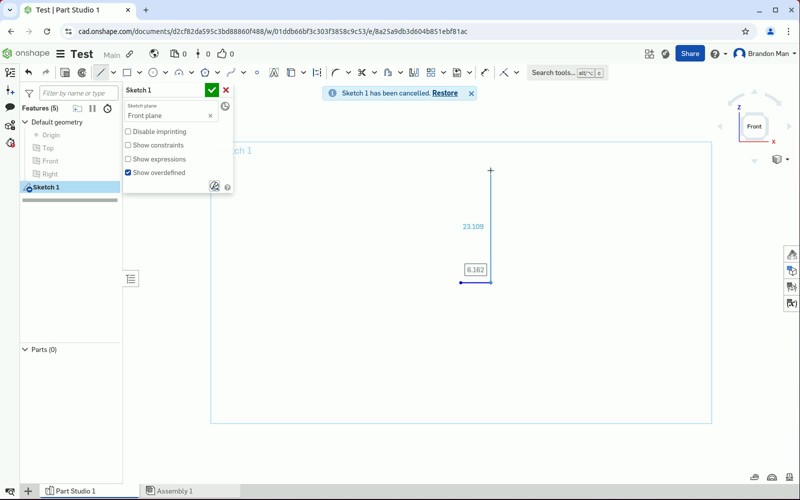
key_down(shift)
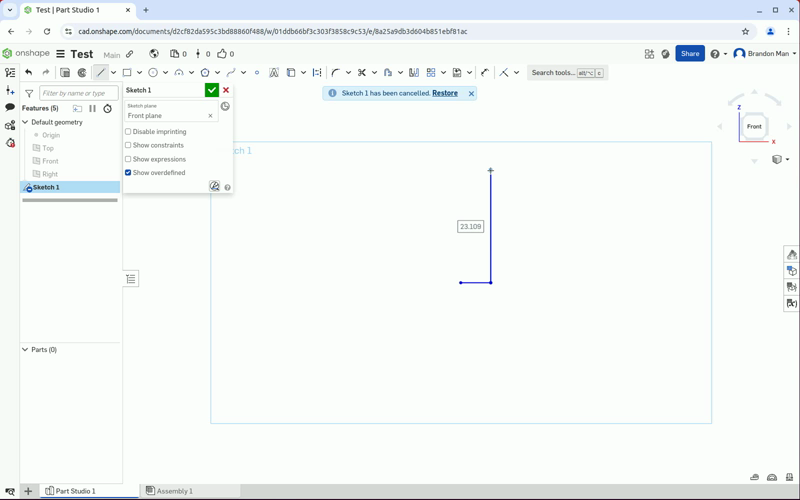
mouse_move(520, 170)
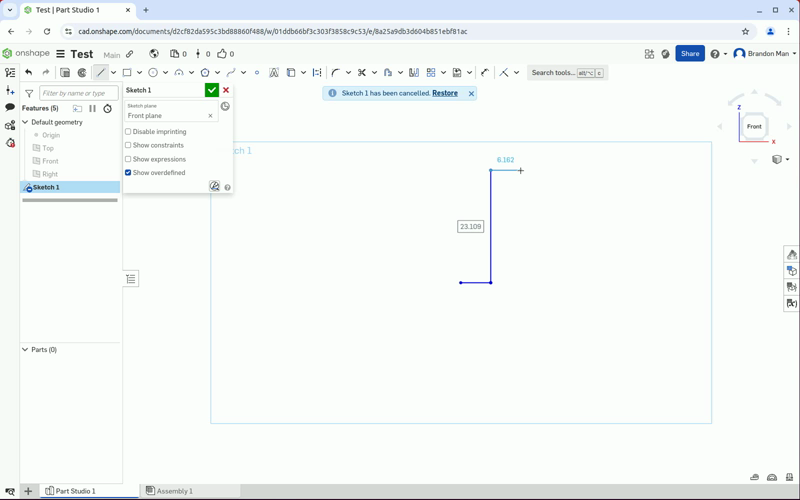
mouse_move(460, 170)
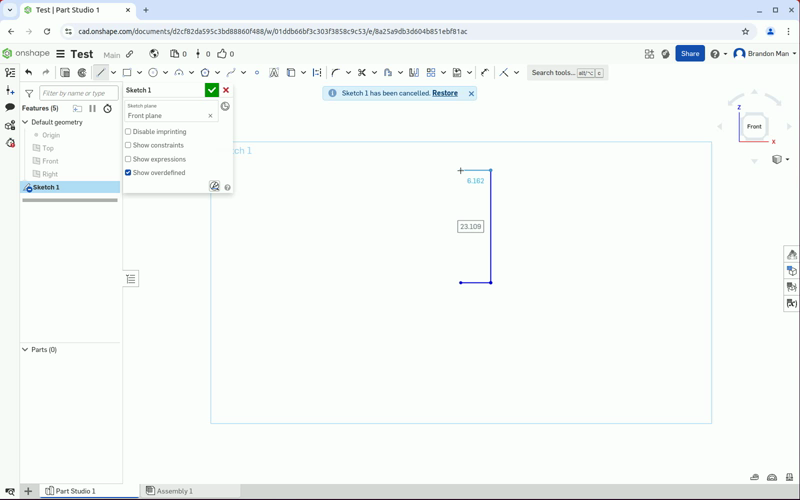
click(460, 170)
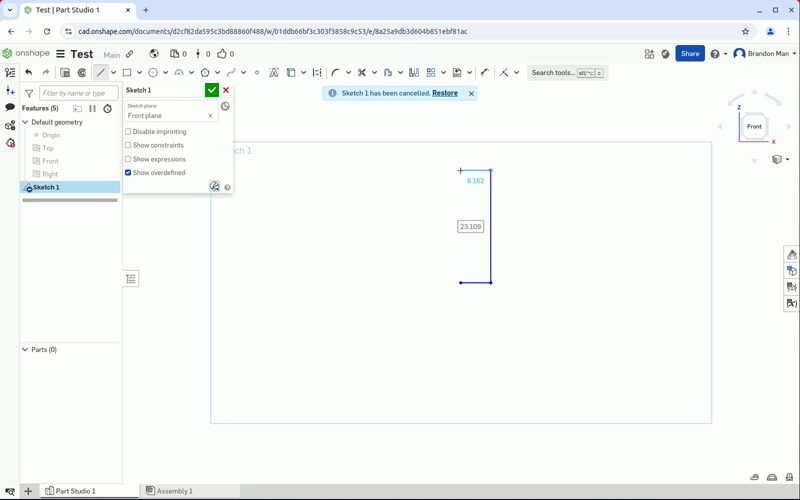
key_up(shift)
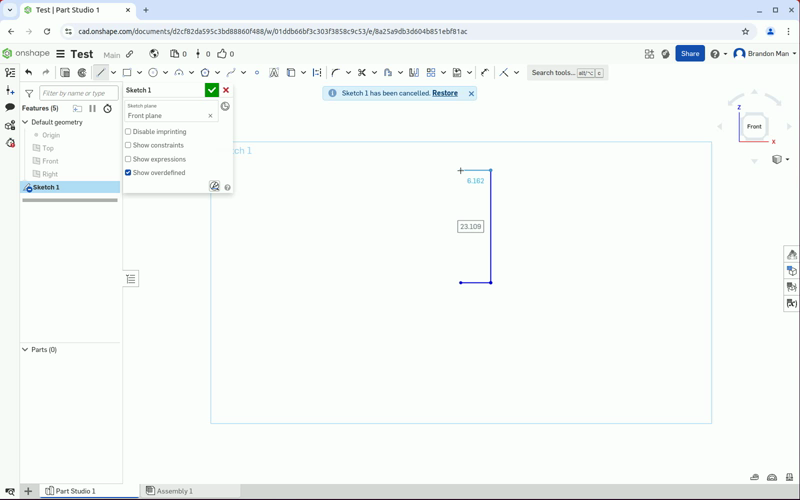
key_down(shift)
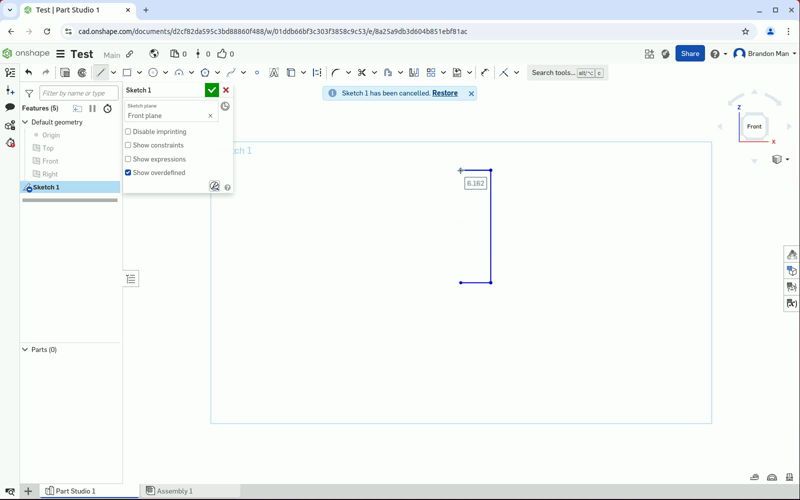
mouse_move(460, 282)
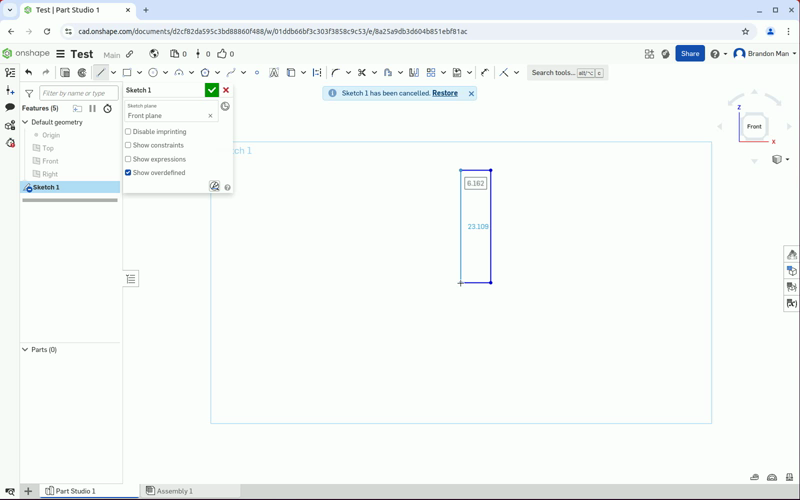
key_up(shift)
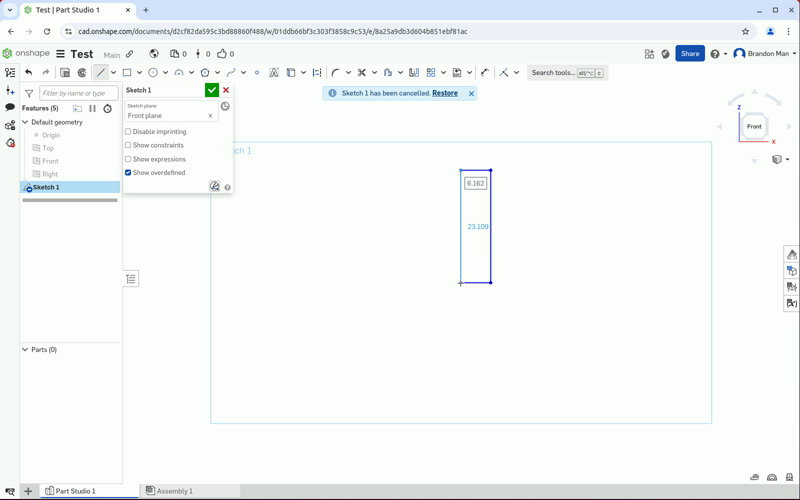
click(460, 282)
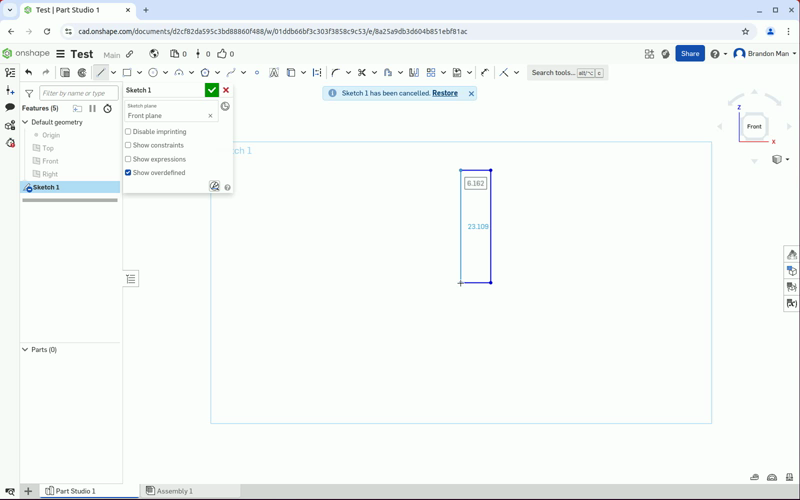
key(esc)
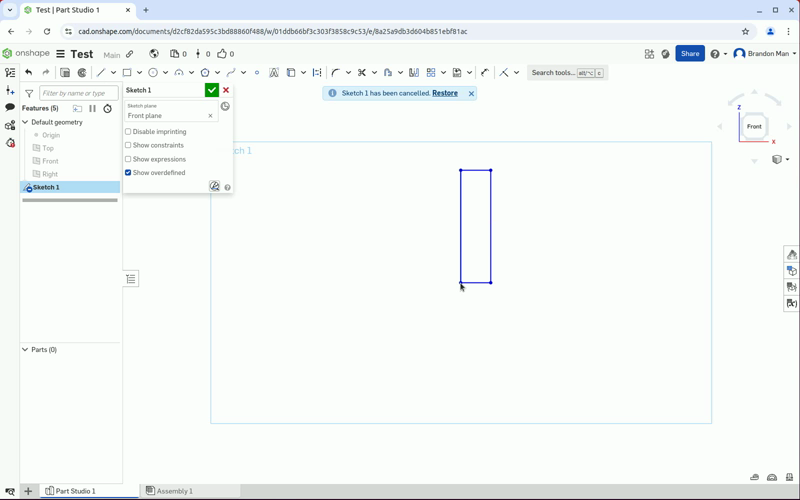
mouse_move(463, 195)
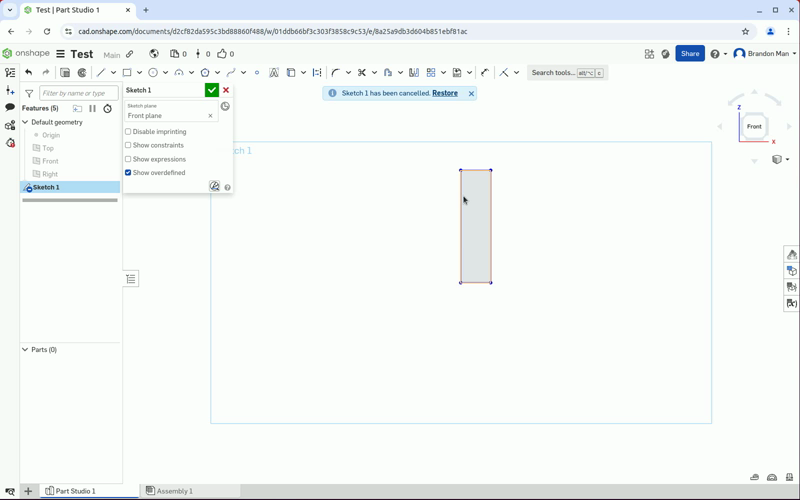
click(463, 195)
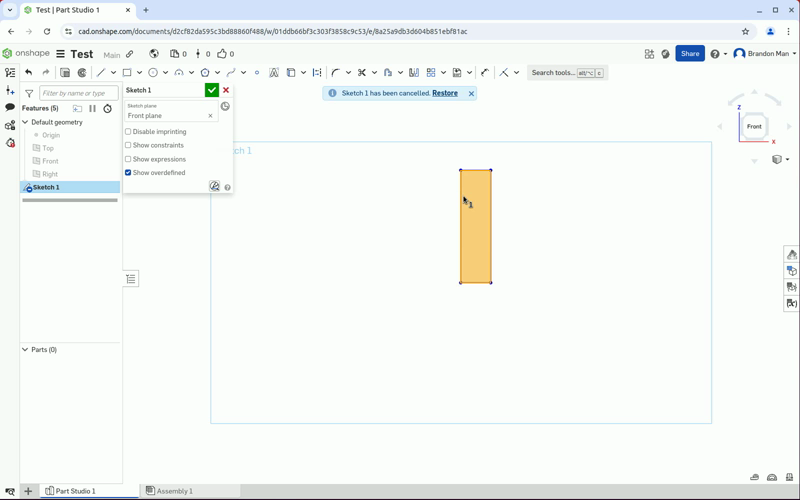
mouse_move(73, 352)
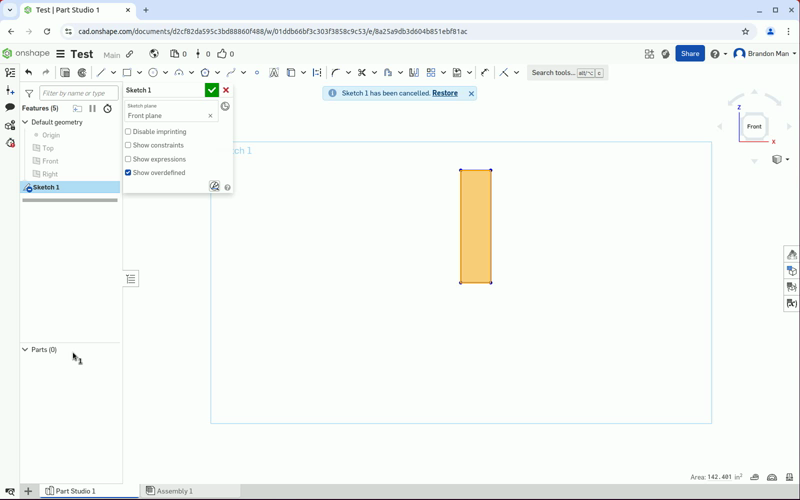
key(shift+y)
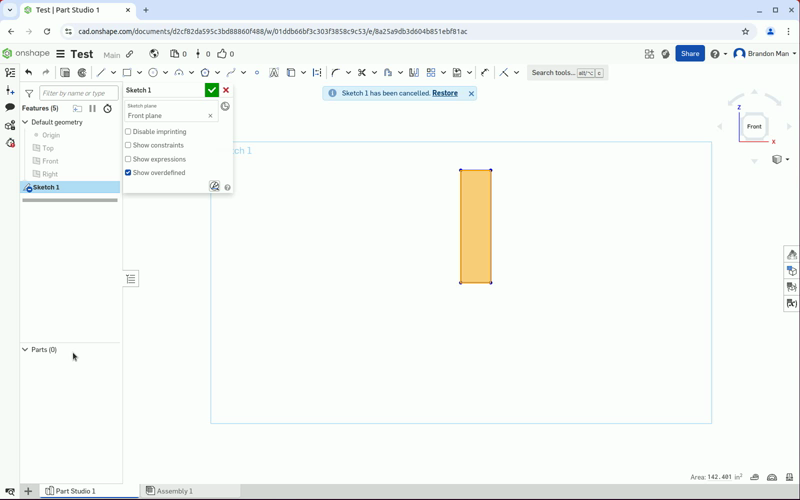
key(shift+e)
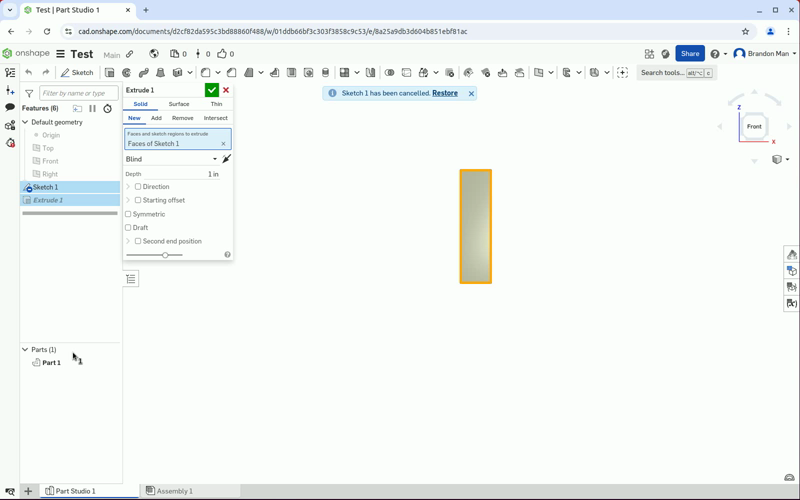
mouse_move(143, 106)
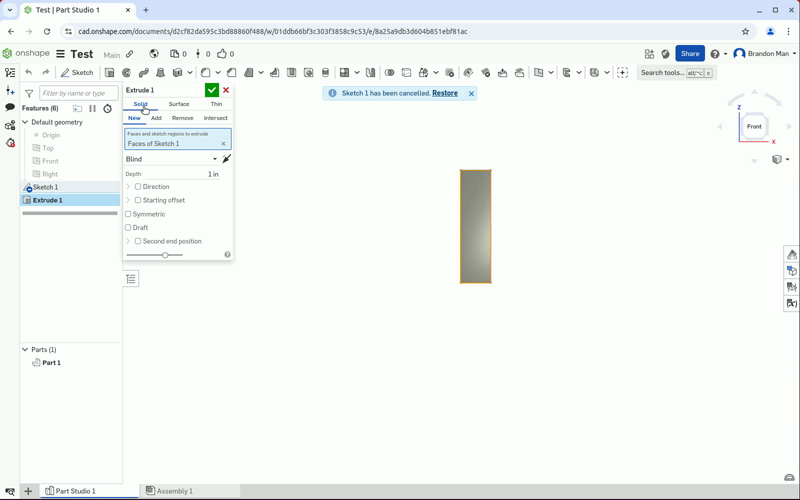
click(143, 106)
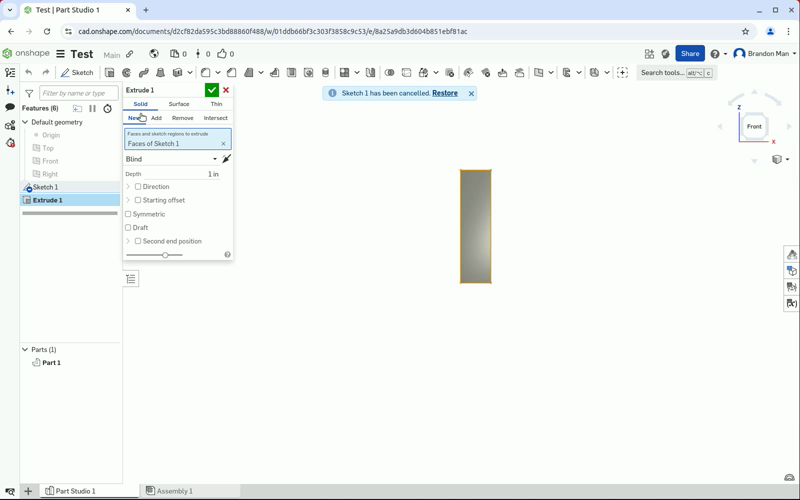
mouse_move(137, 120)
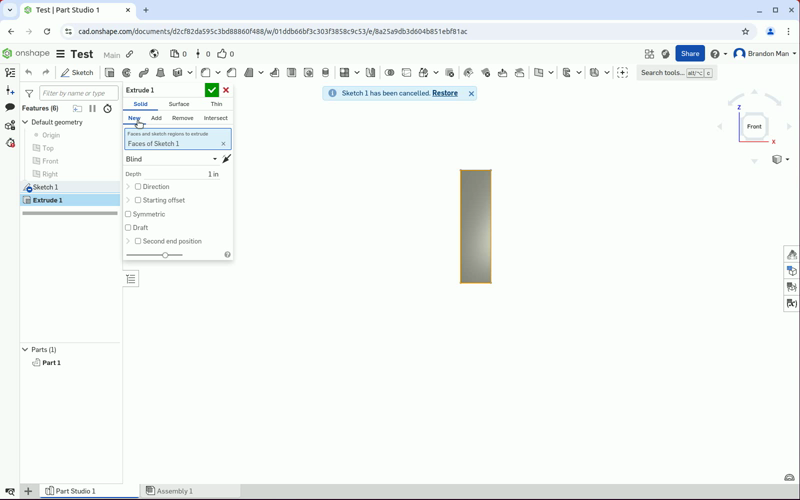
click(137, 120)
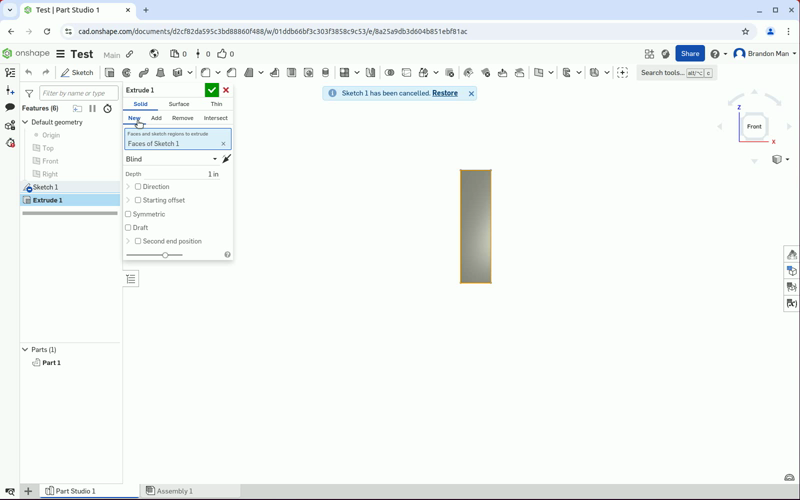
key(tab, 4)
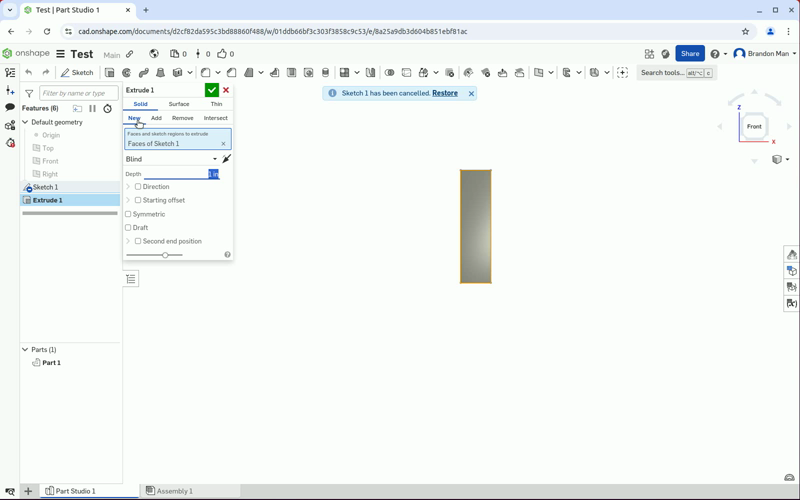
text(-16.128)
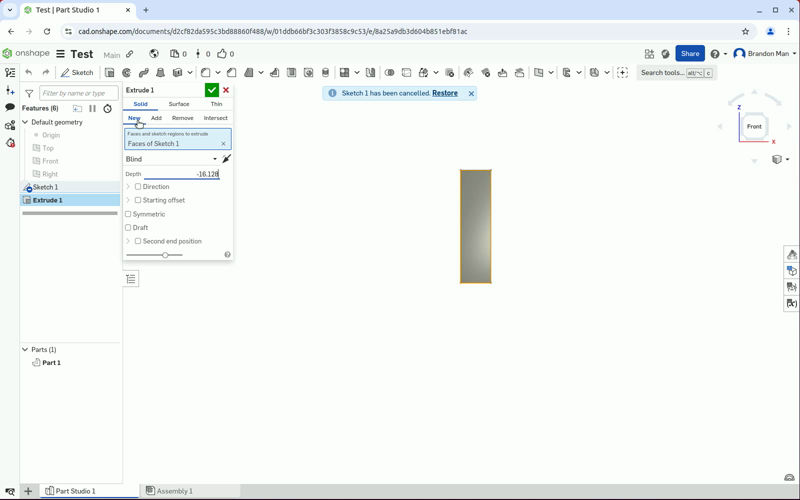
key(enter)
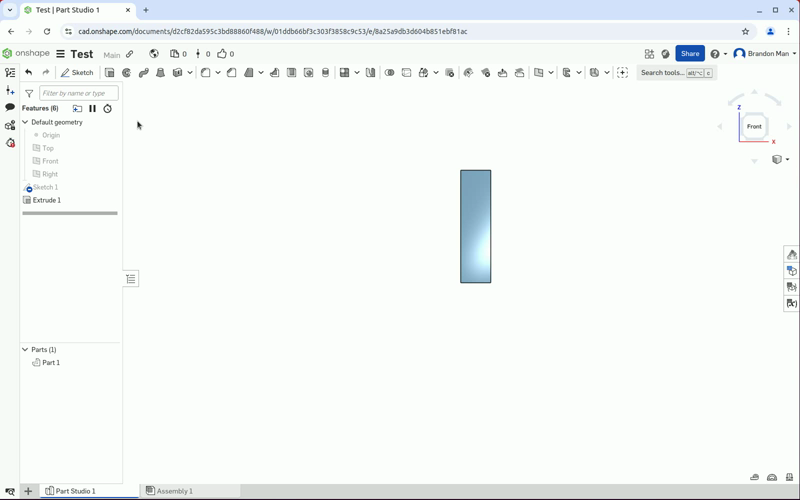
key(shift+h)
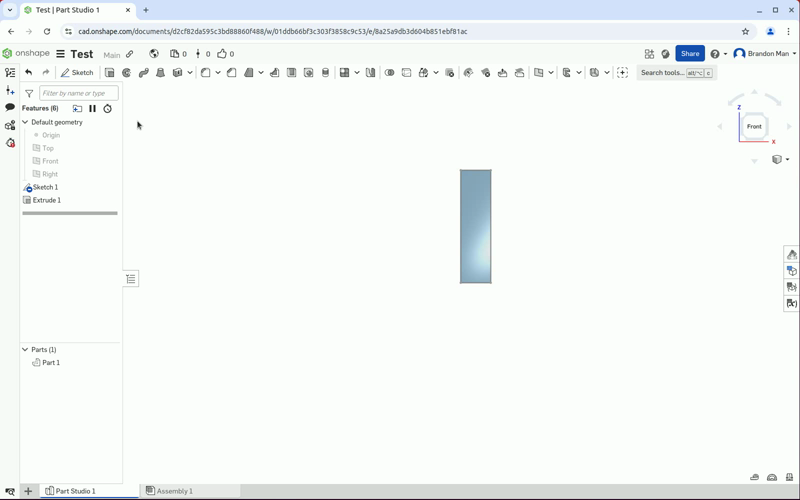
key(shift+h)
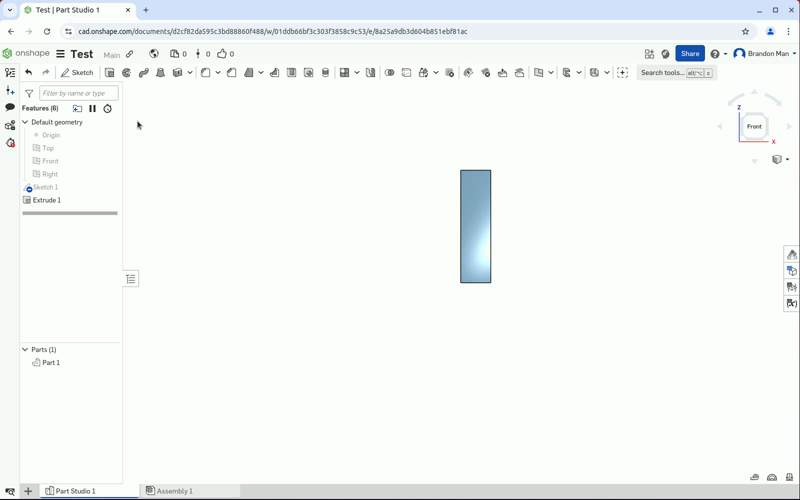
mouse_move(73, 189)
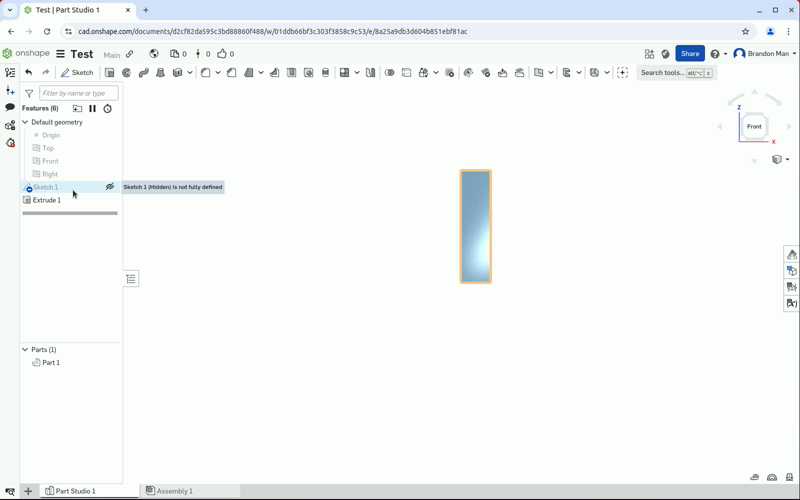
click(73, 189)
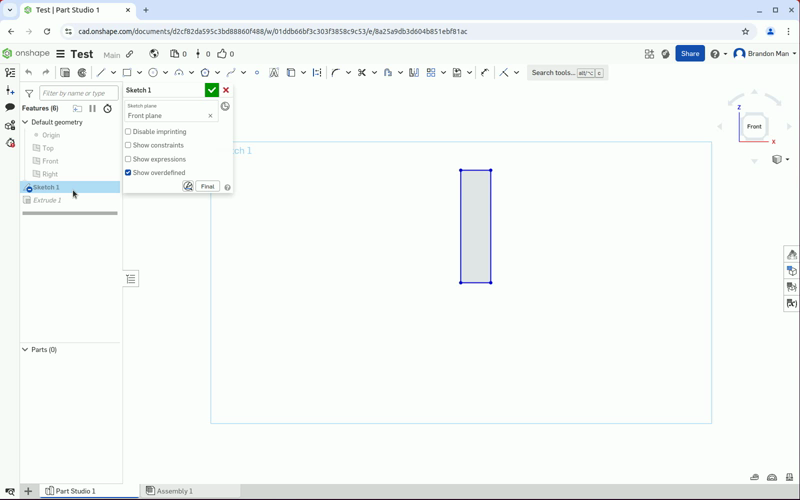
mouse_move(229, 92)
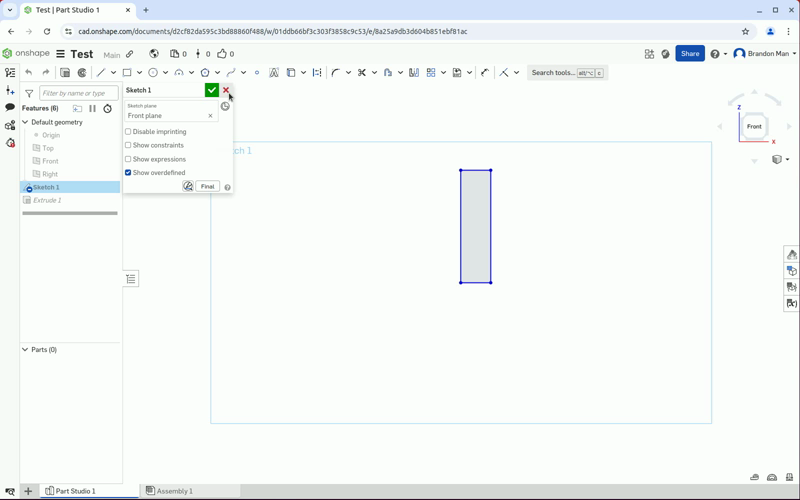
click(229, 92)
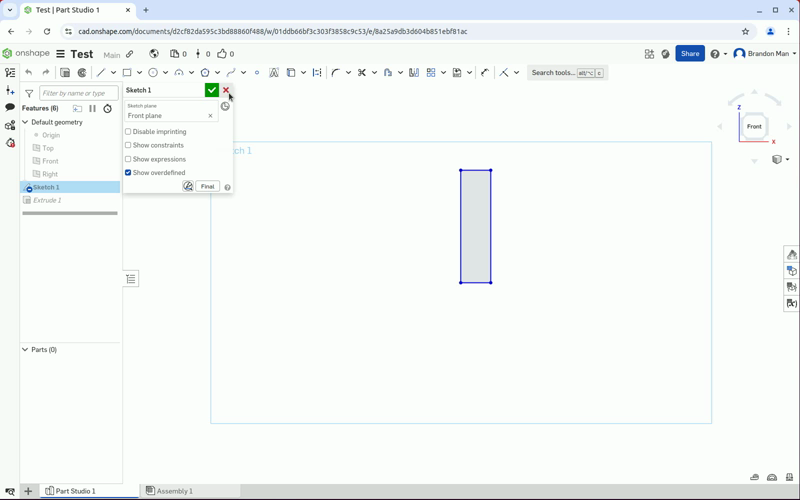
key(shift+s)
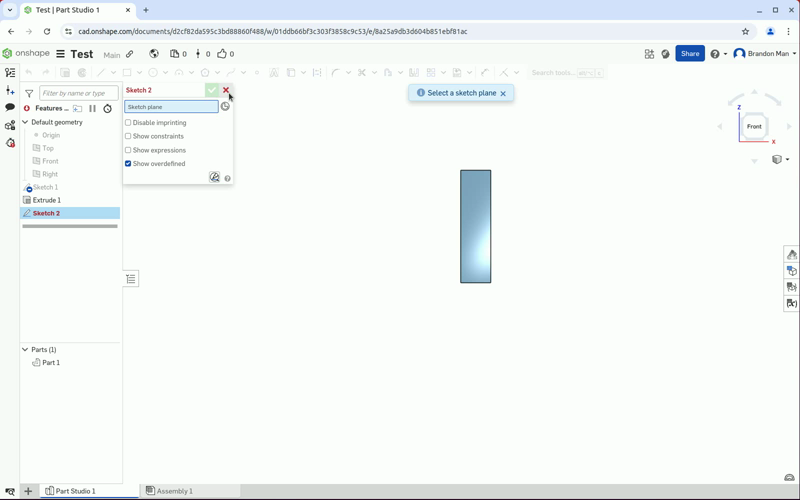
mouse_move(73, 163)
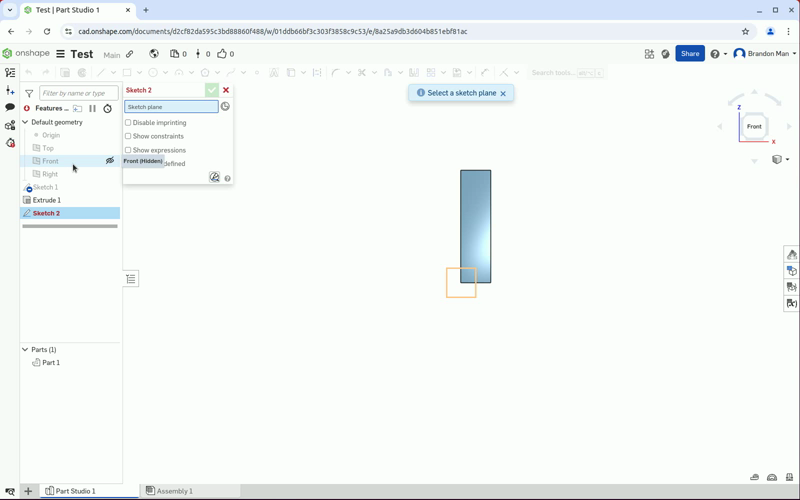
click(73, 163)
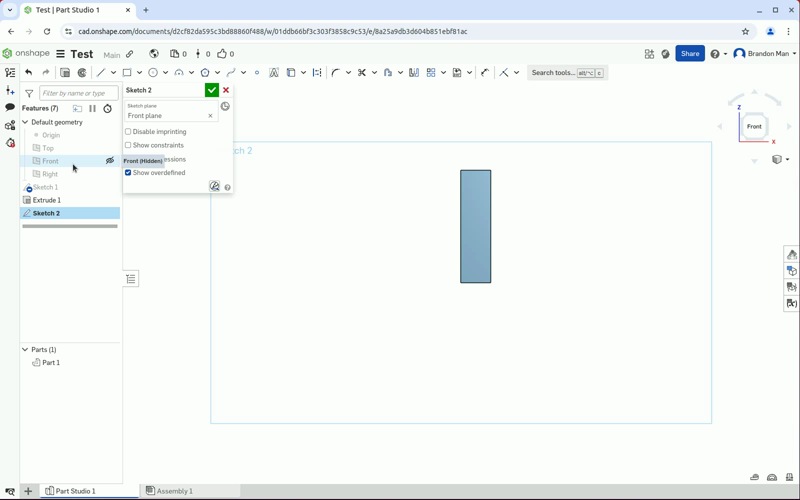
mouse_move(73, 352)
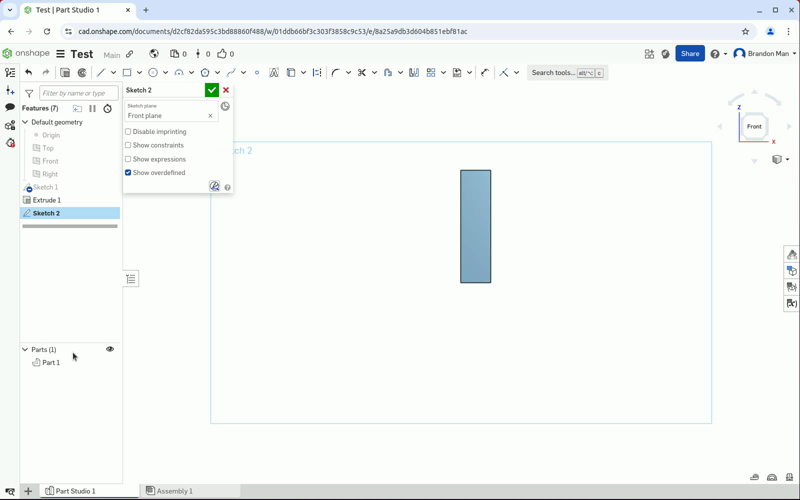
key(y)
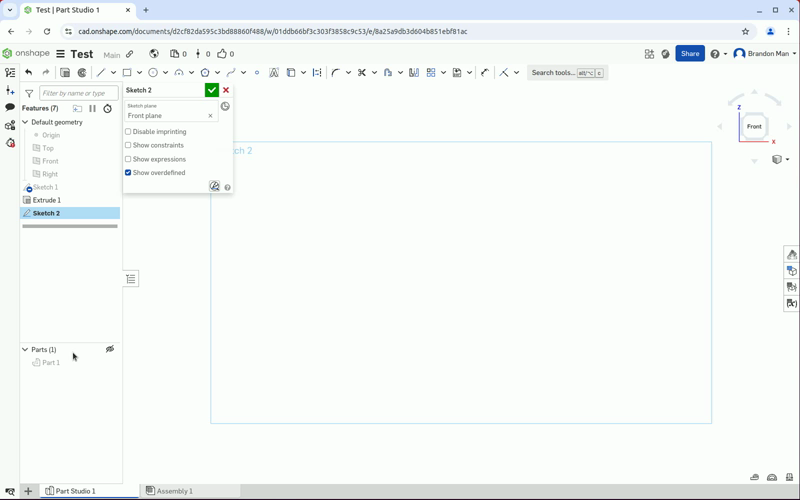
key(l)
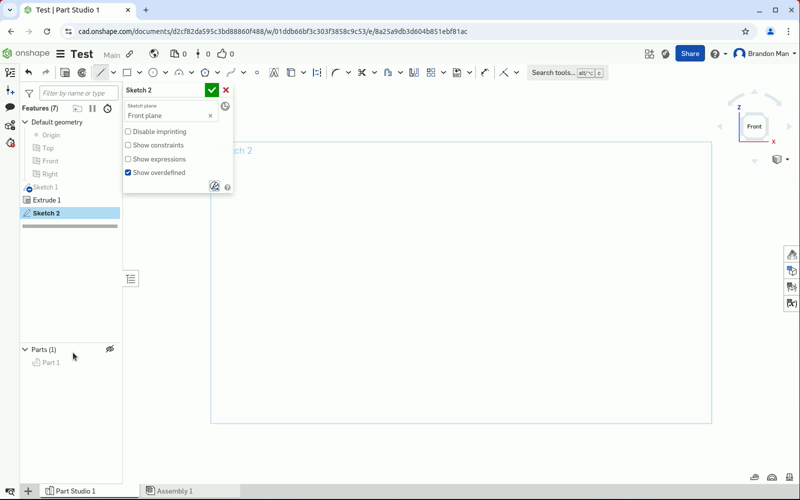
key_down(shift)
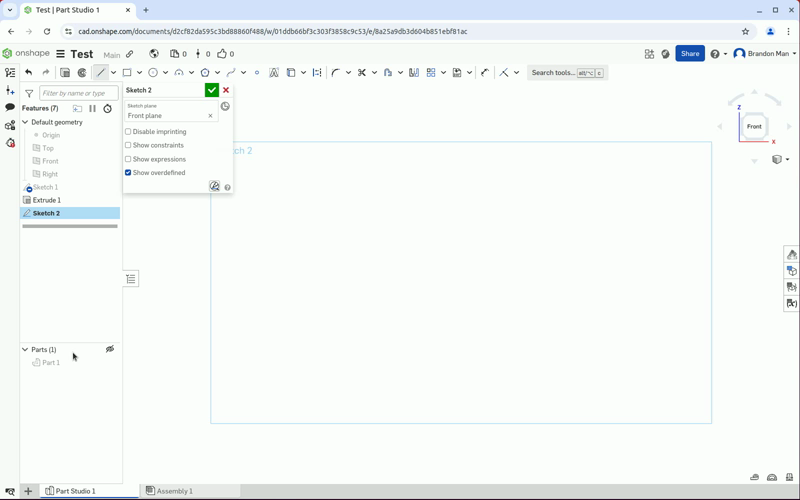
mouse_move(460, 282)
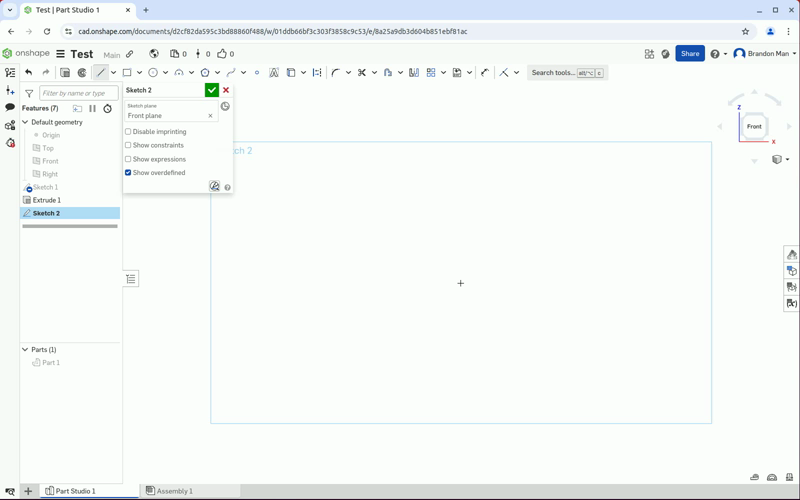
click(460, 282)
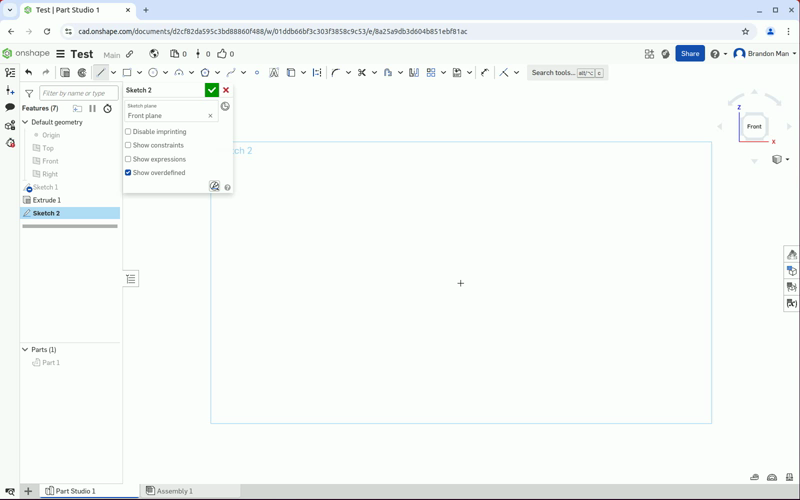
key_up(shift)
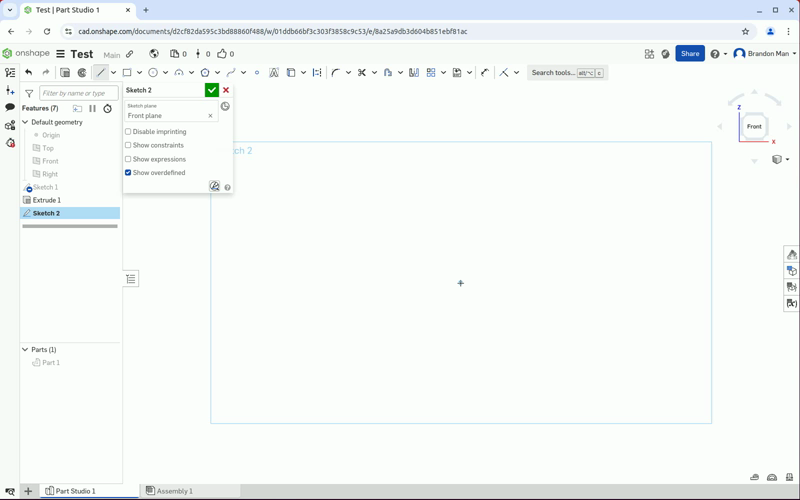
key_down(shift)
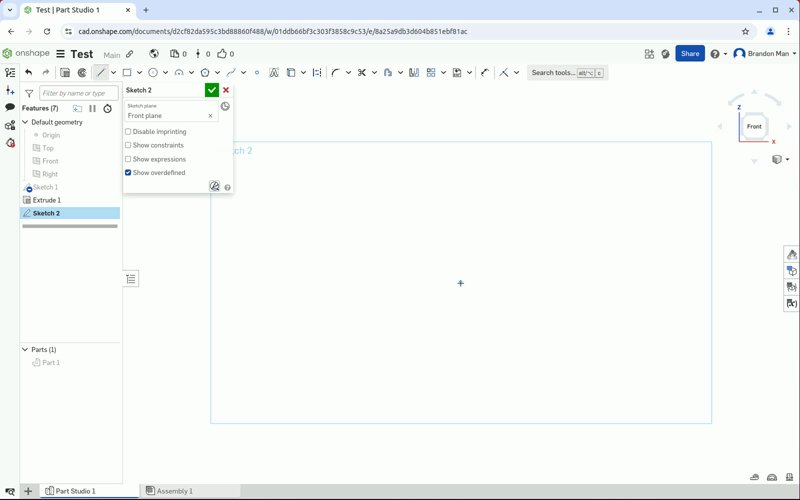
mouse_move(490, 282)
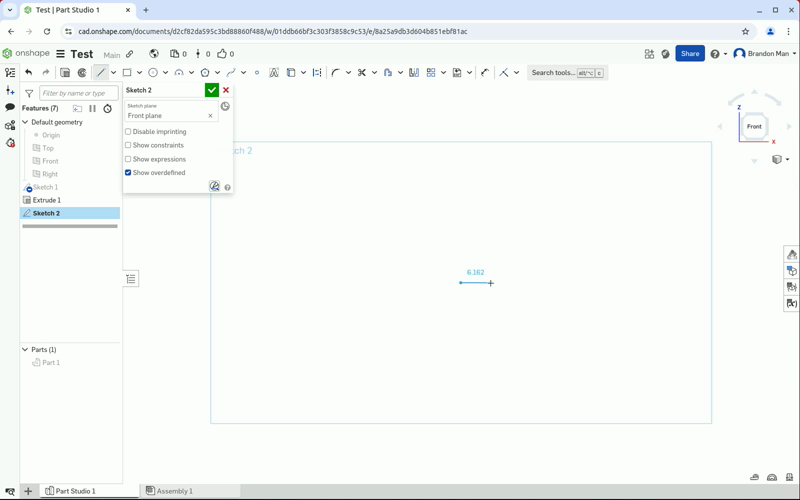
mouse_move(491, 282)
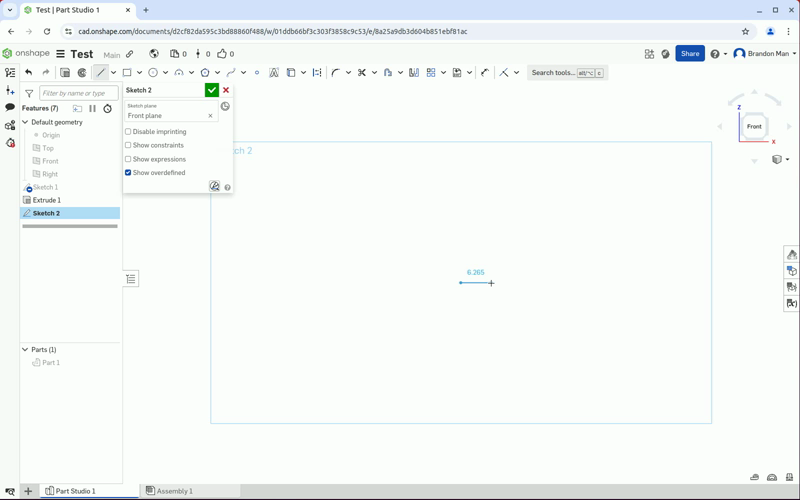
click(491, 282)
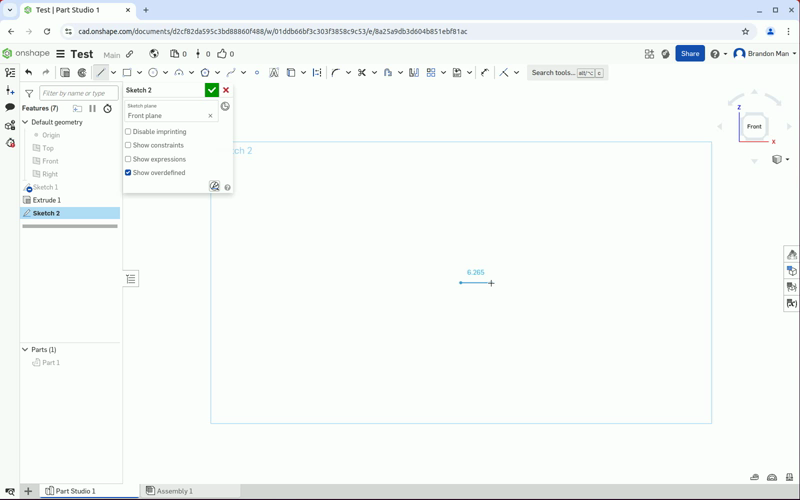
key_up(shift)
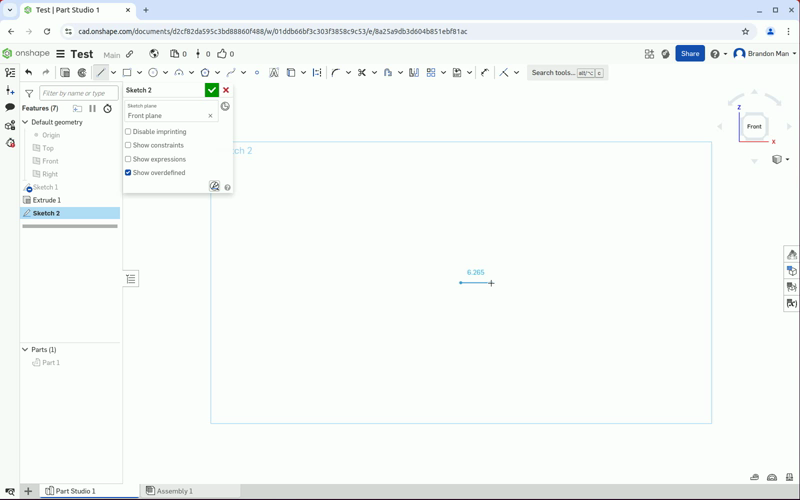
key_down(shift)
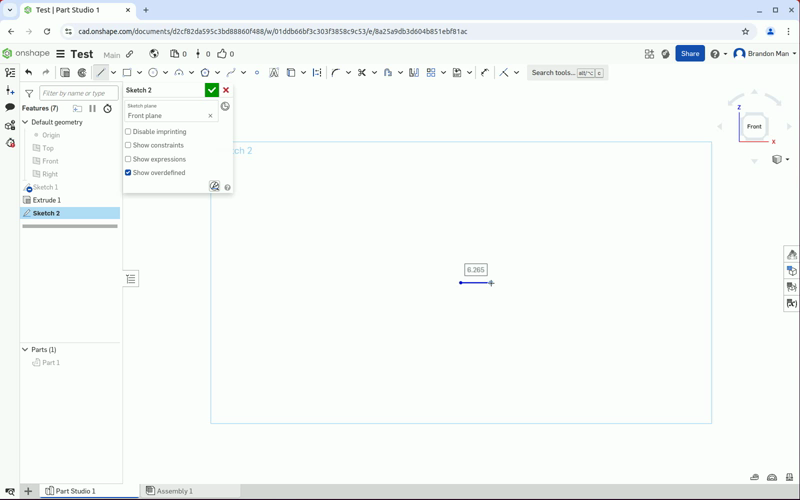
mouse_move(521, 282)
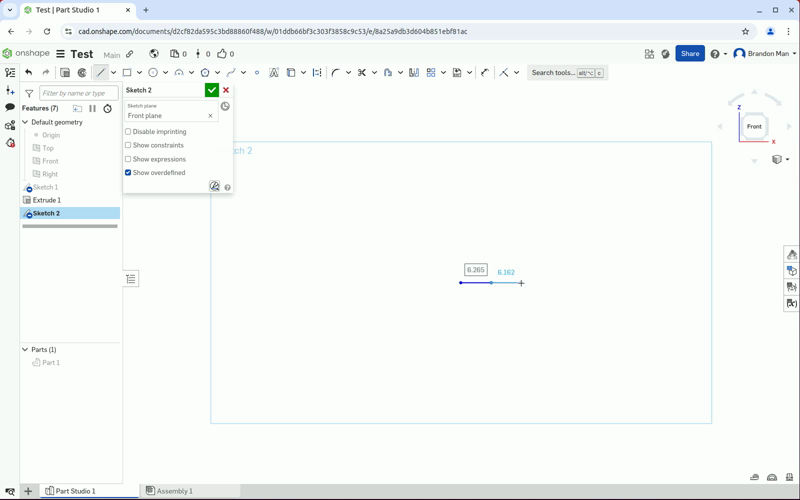
mouse_move(491, 267)
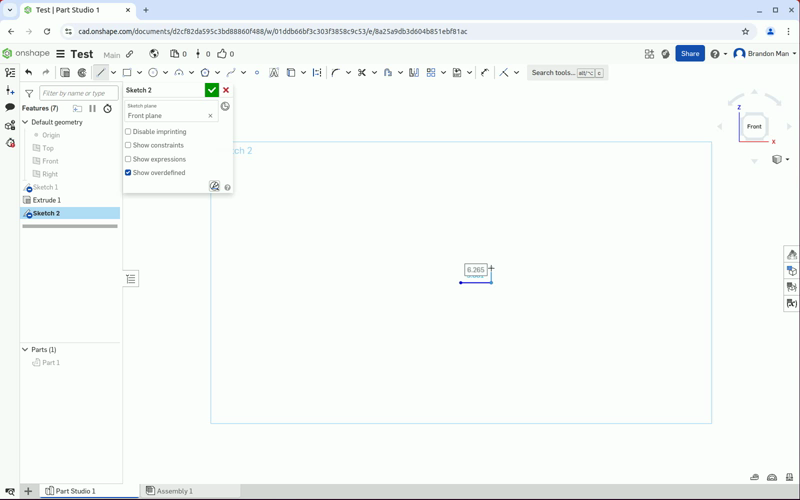
click(491, 267)
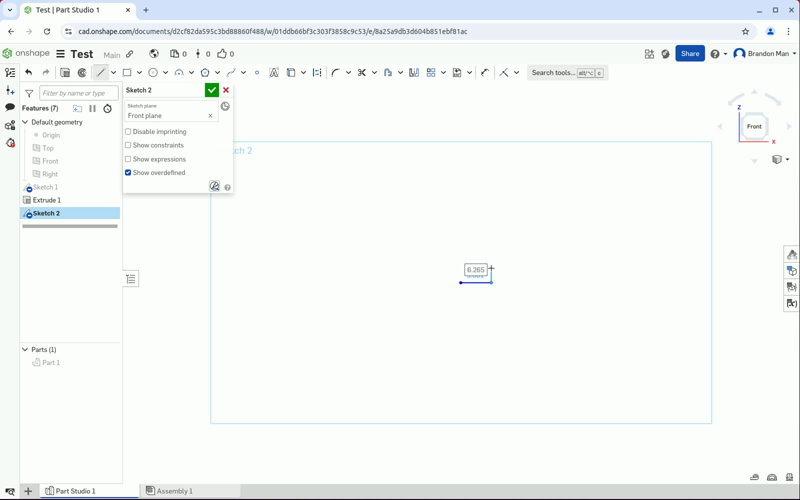
key_up(shift)
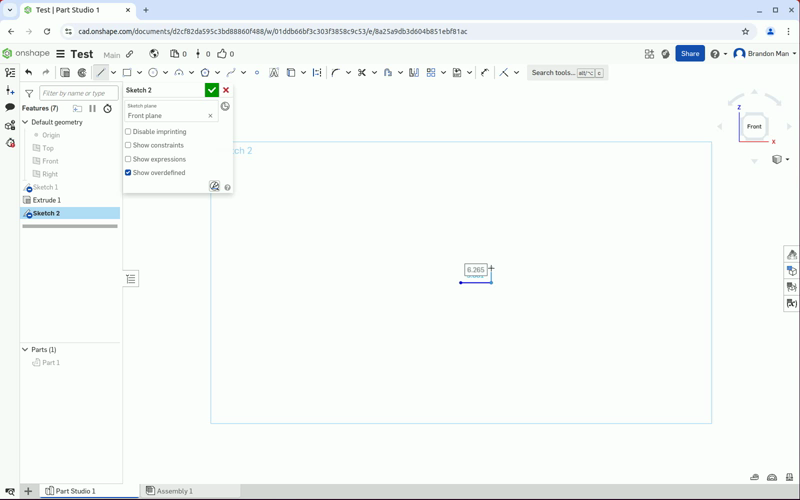
key_down(shift)
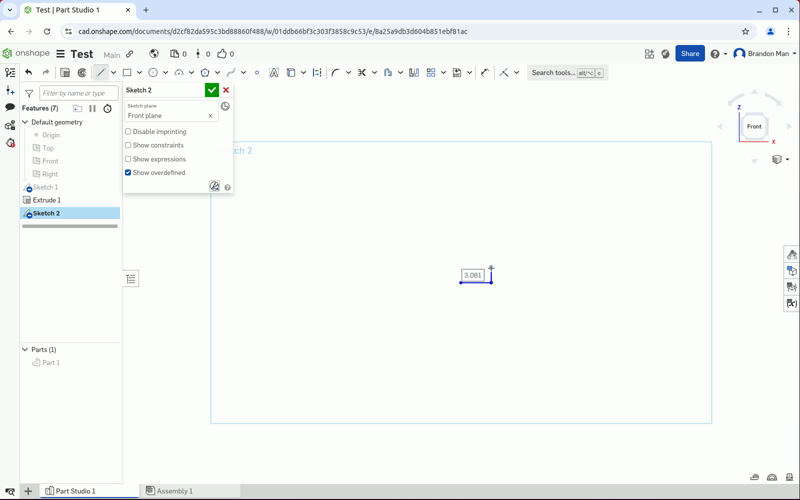
mouse_move(521, 267)
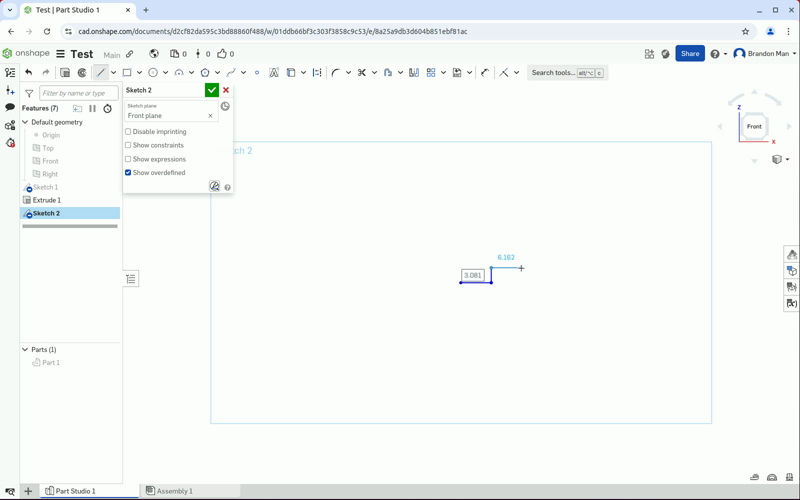
mouse_move(460, 267)
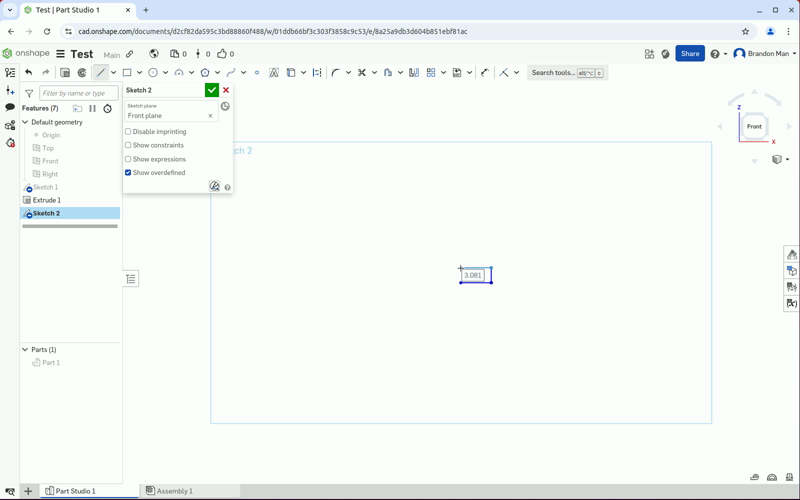
click(460, 267)
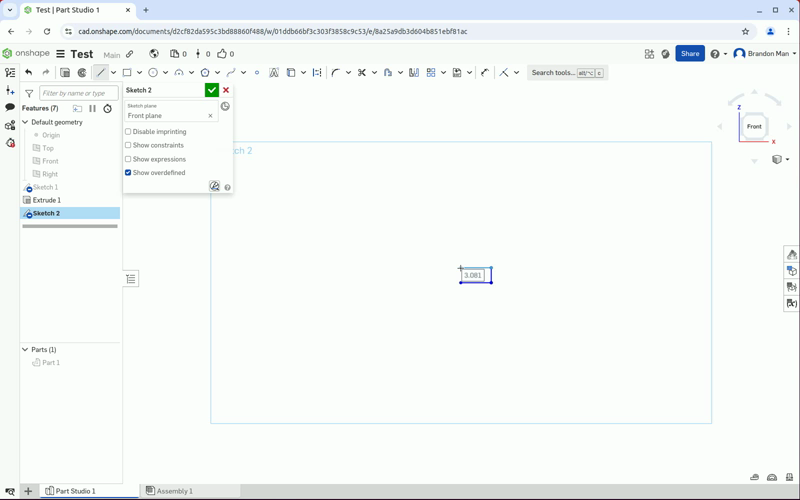
key_up(shift)
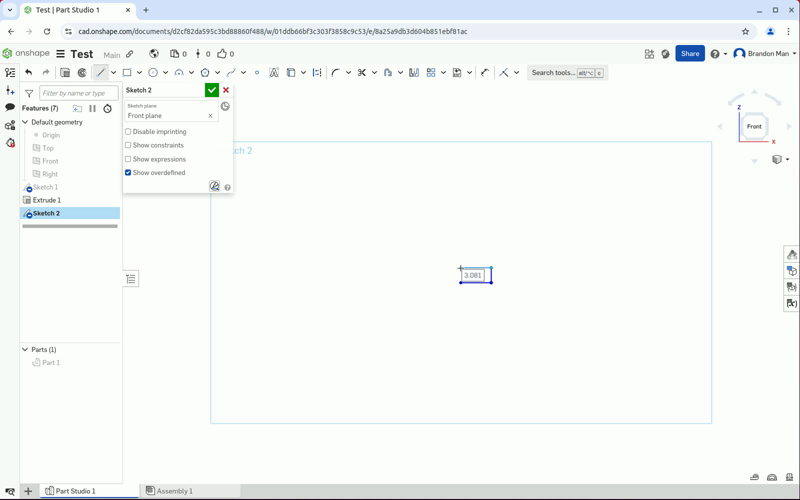
mouse_move(490, 267)
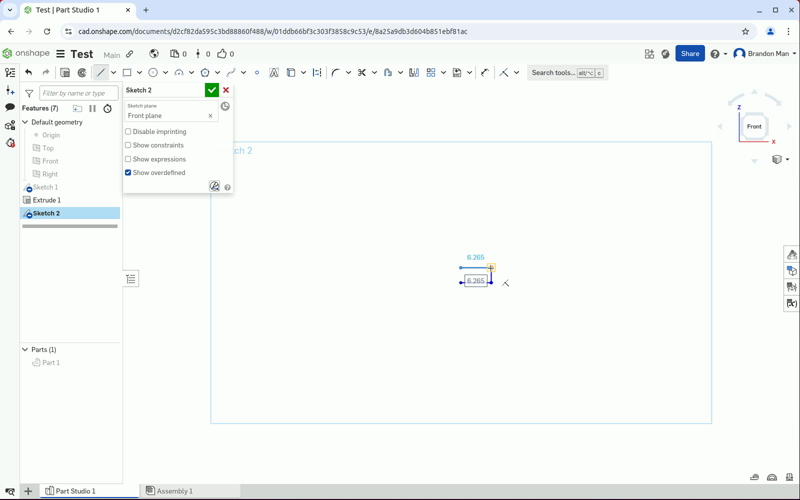
key_down(shift)
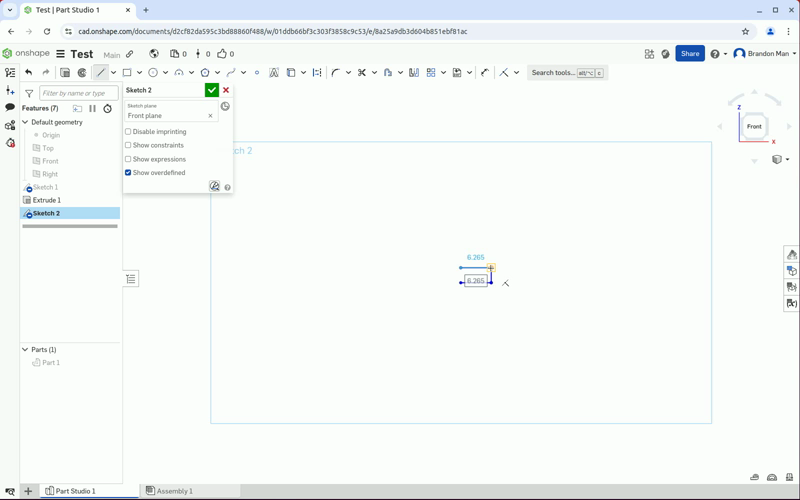
mouse_move(460, 282)
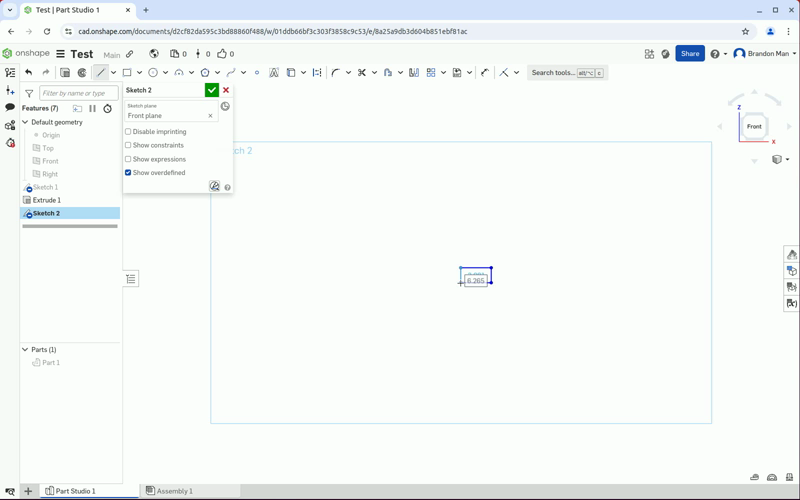
key_up(shift)
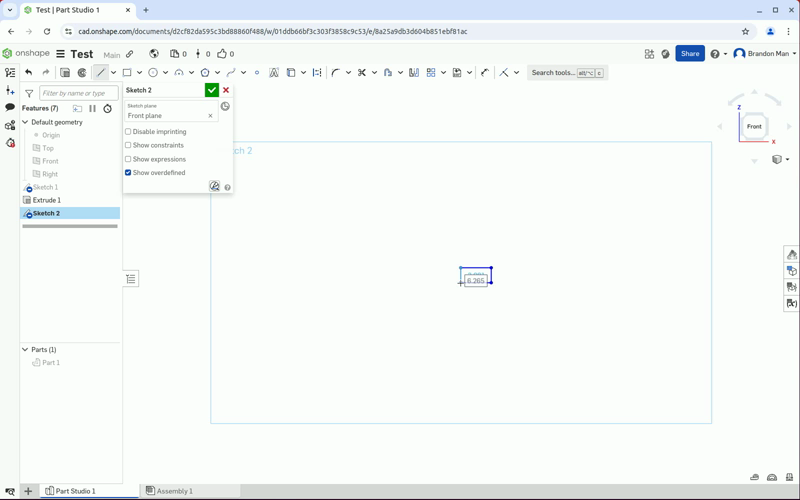
click(460, 282)
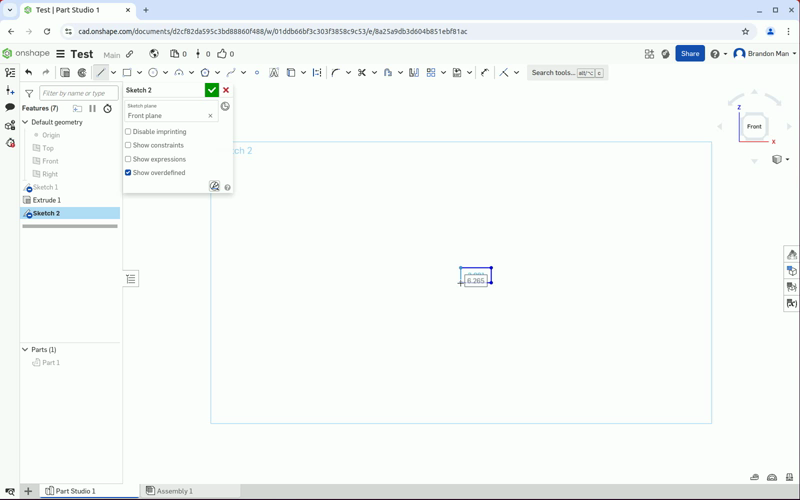
key(esc)
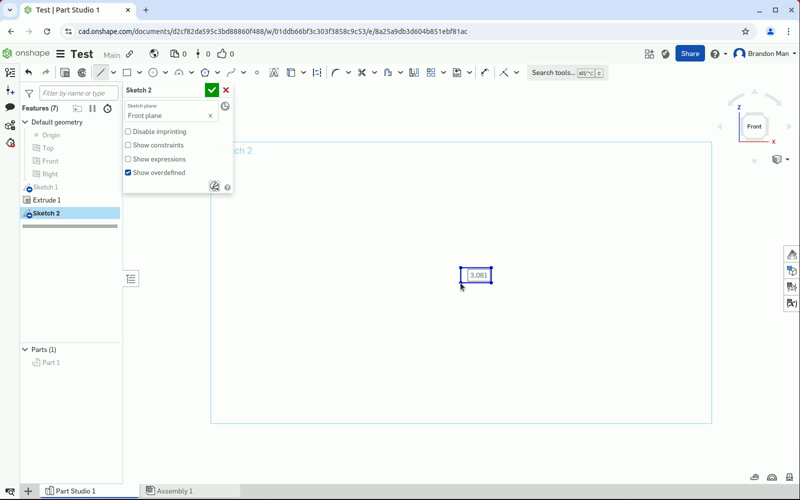
mouse_move(462, 271)
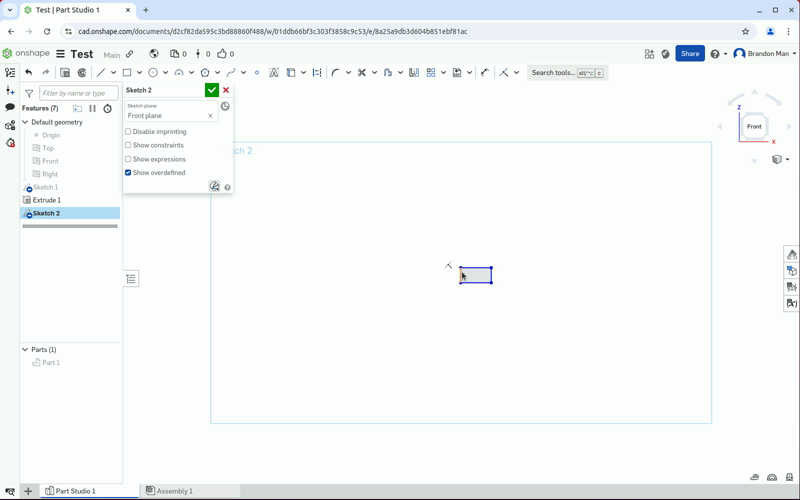
scroll(6)
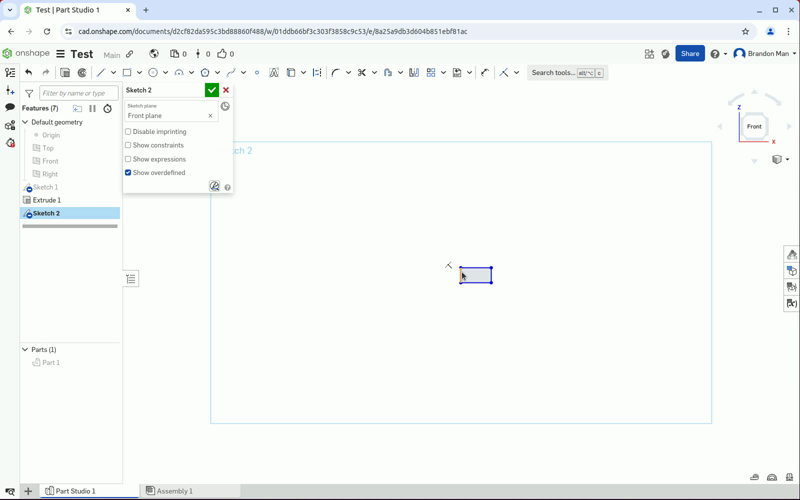
scroll(6)
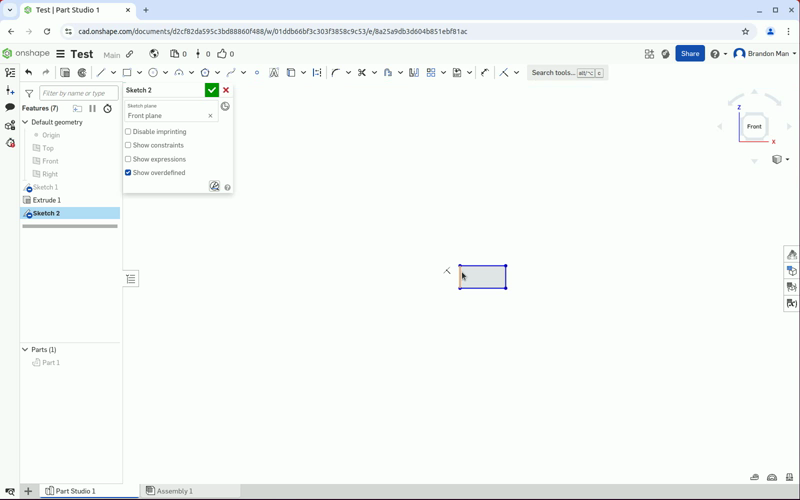
scroll(6)
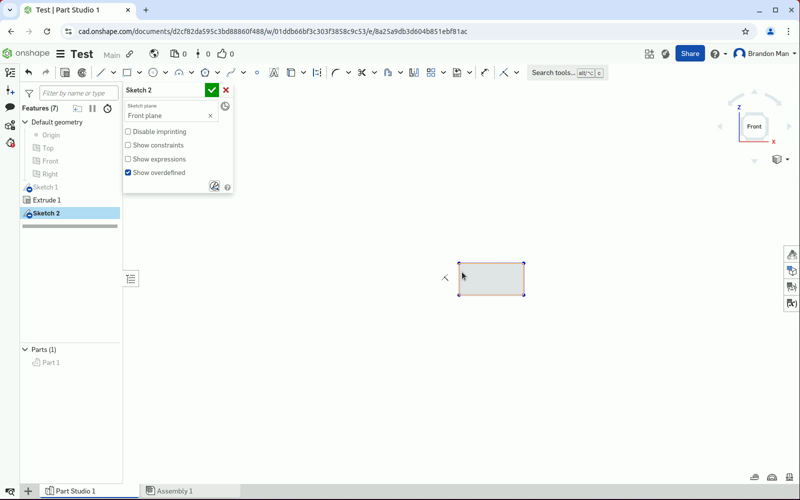
scroll(6)
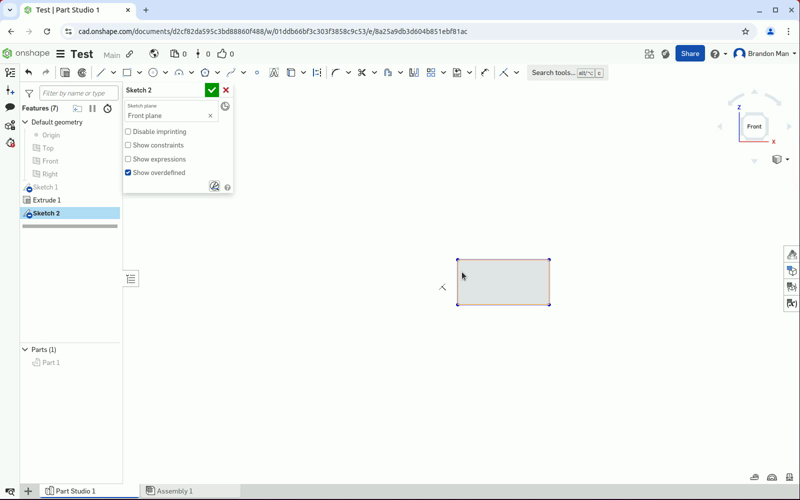
scroll(6)
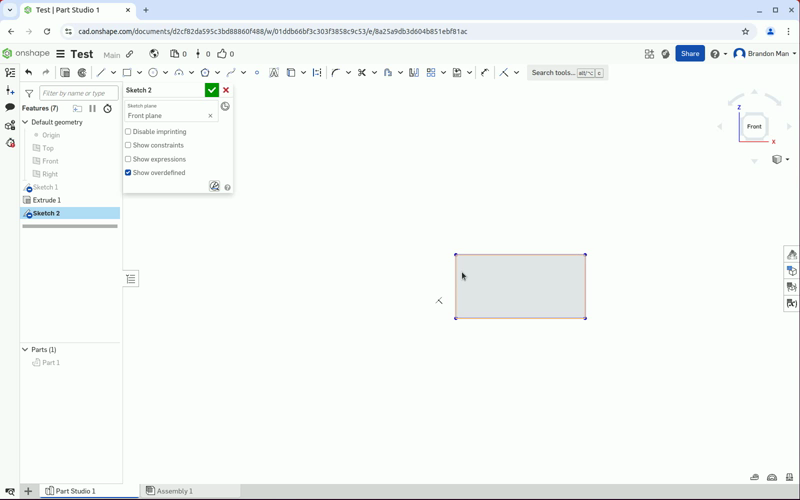
scroll(6)
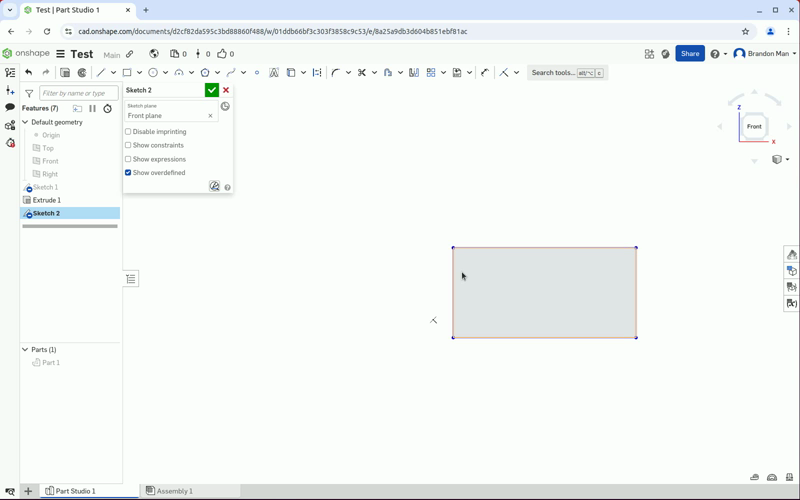
scroll(6)
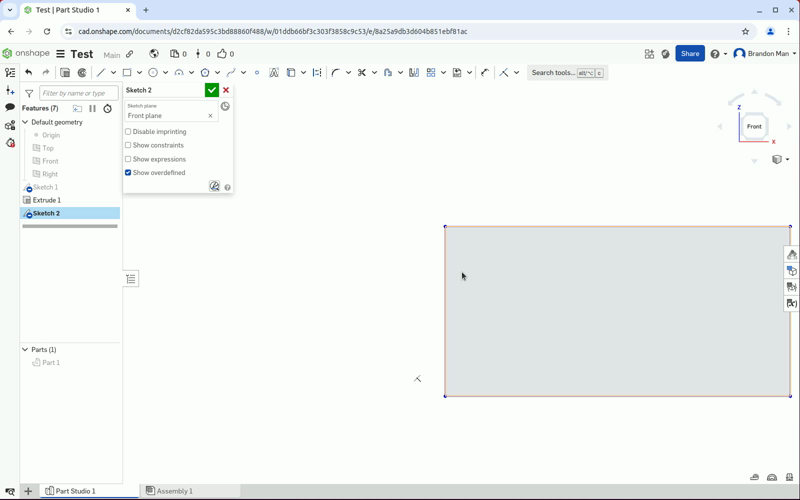
click(462, 271)
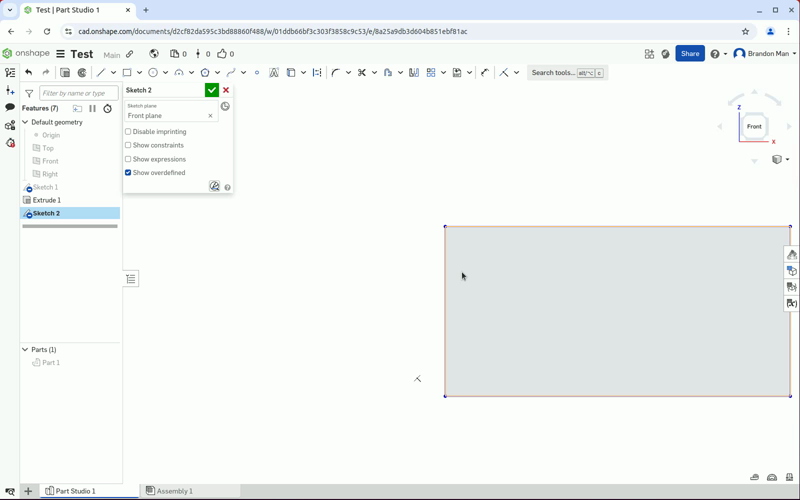
scroll(-6)
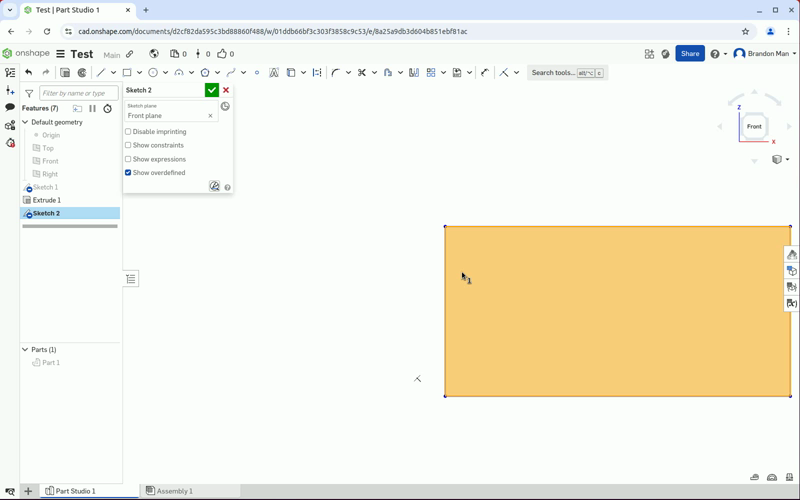
scroll(-6)
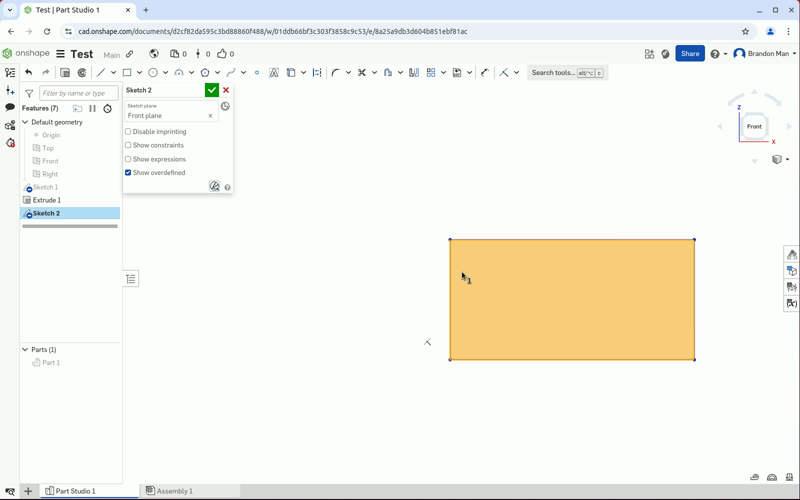
scroll(-6)
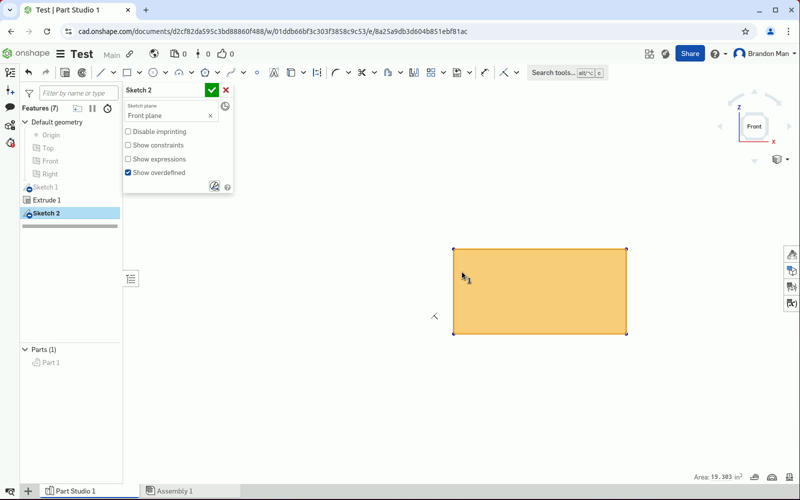
scroll(-6)
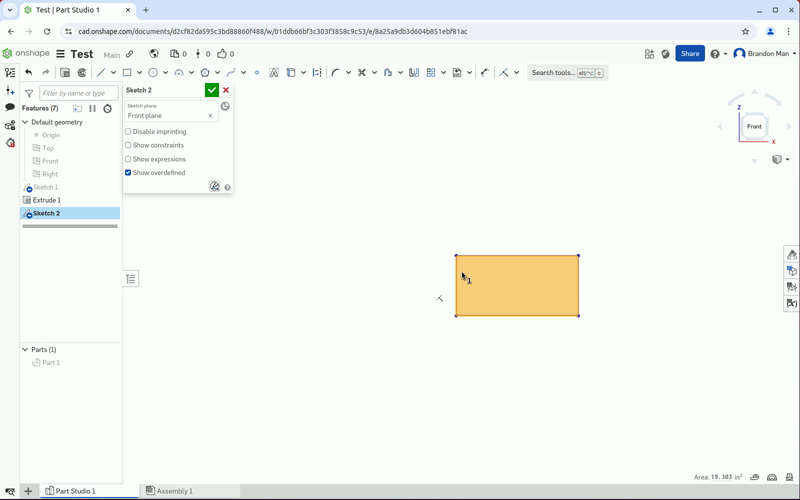
scroll(-6)
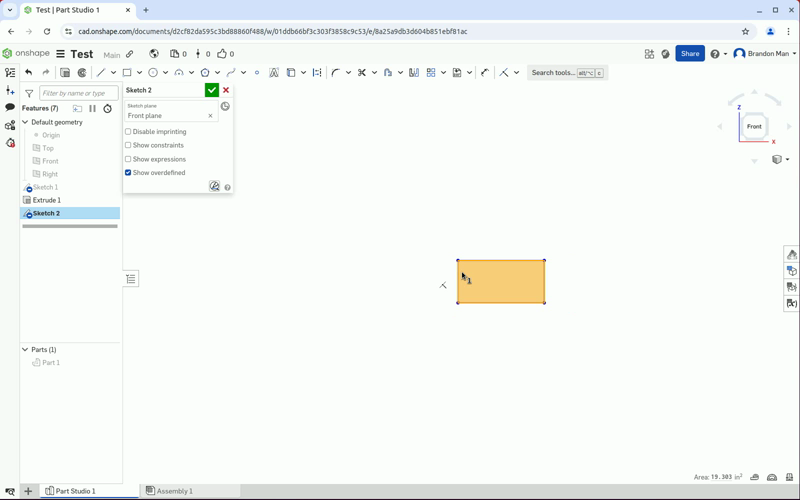
scroll(-6)
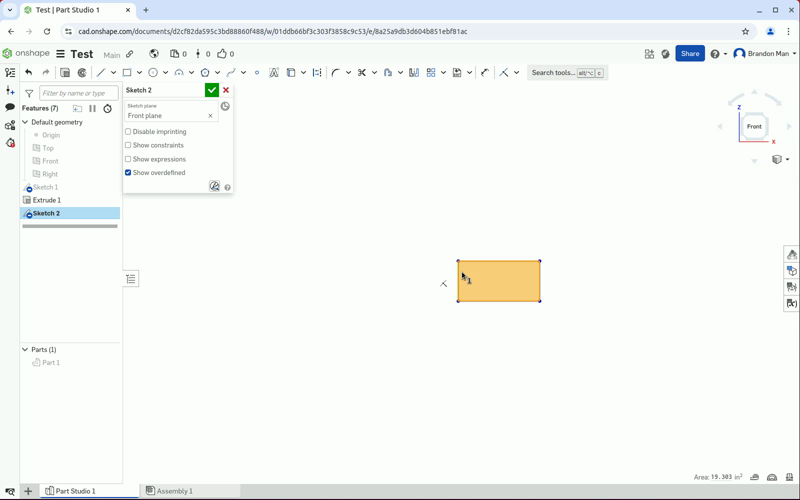
scroll(-6)
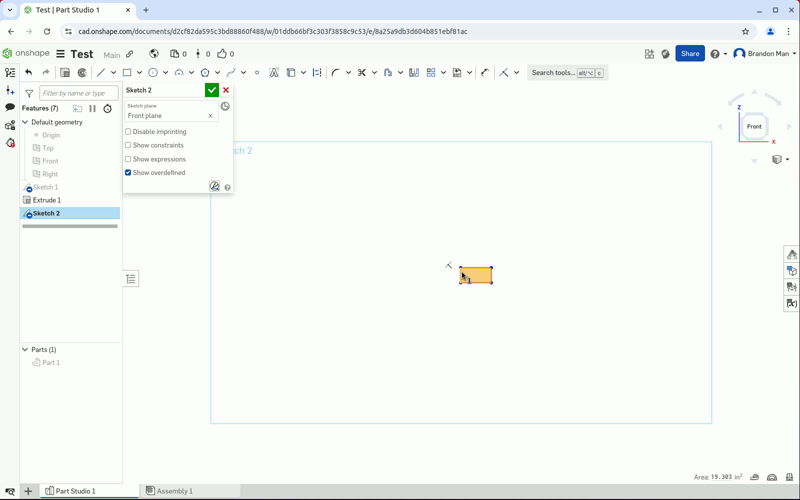
mouse_move(73, 352)
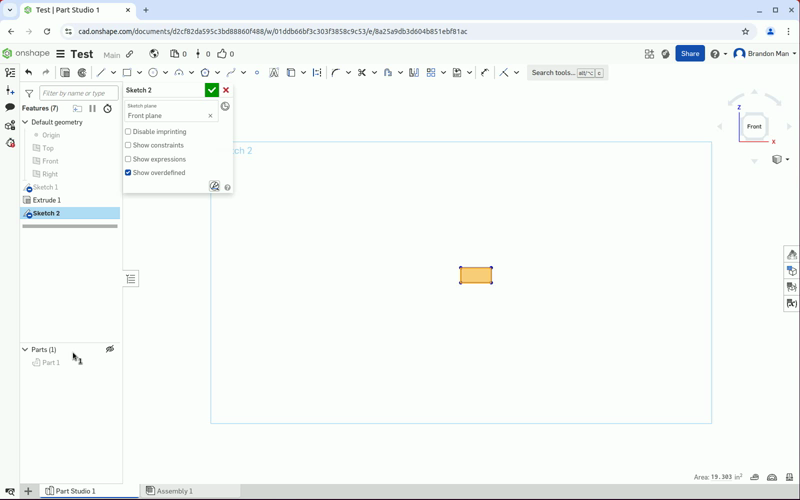
key(shift+y)
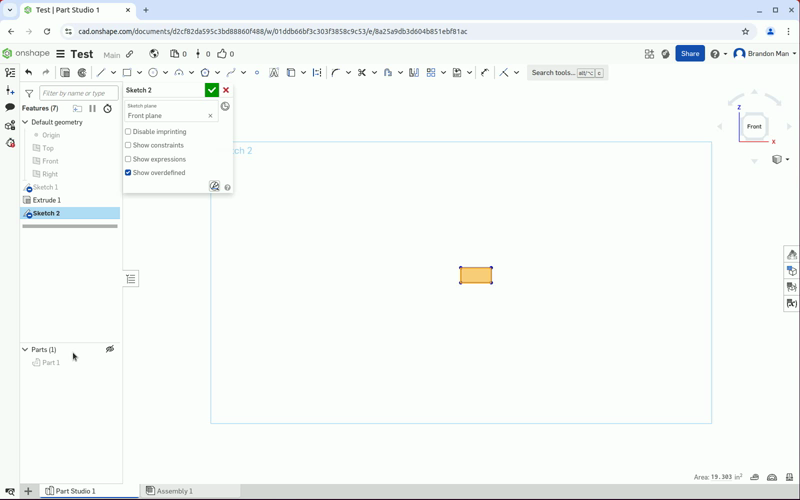
key(shift+e)
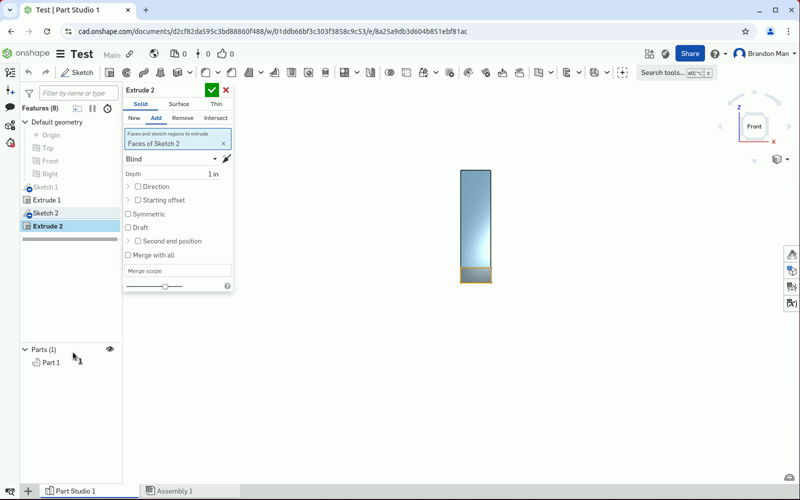
mouse_move(143, 106)
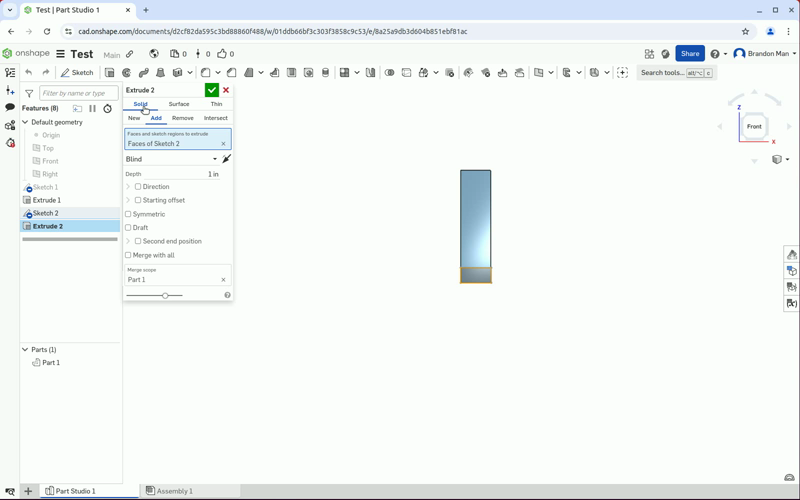
click(143, 106)
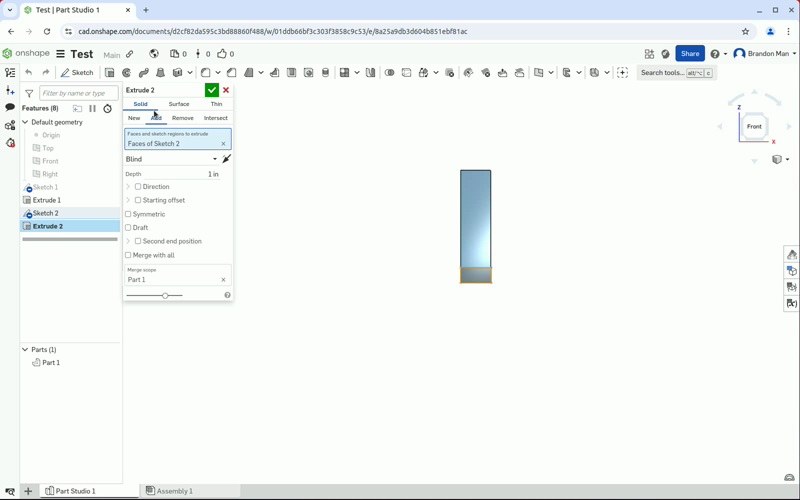
mouse_move(186, 120)
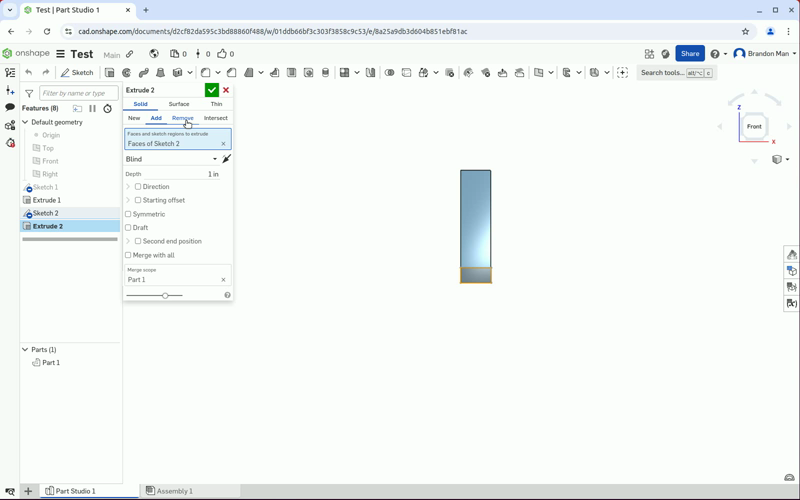
click(186, 120)
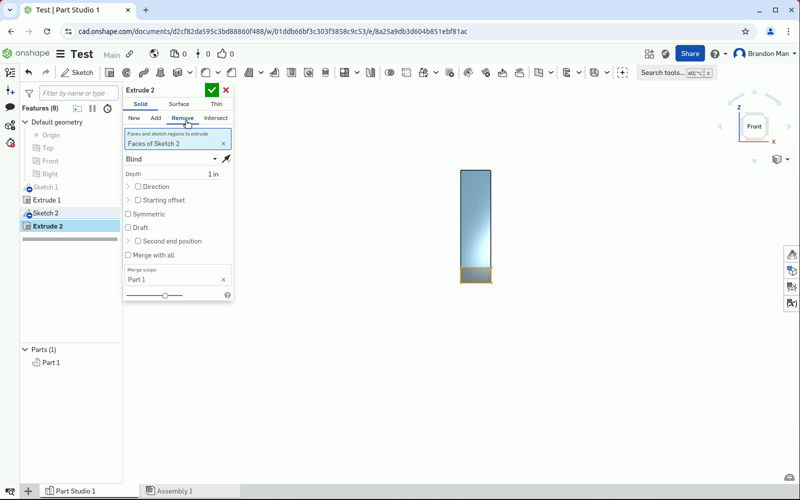
key(tab, 4)
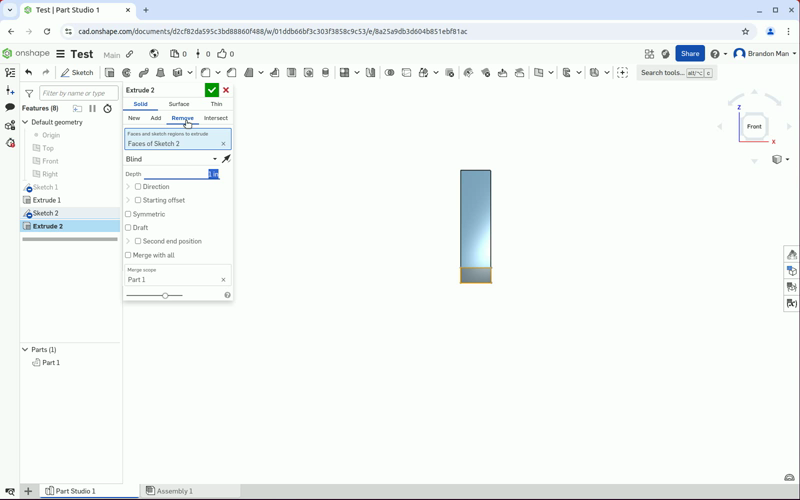
text(1.926)
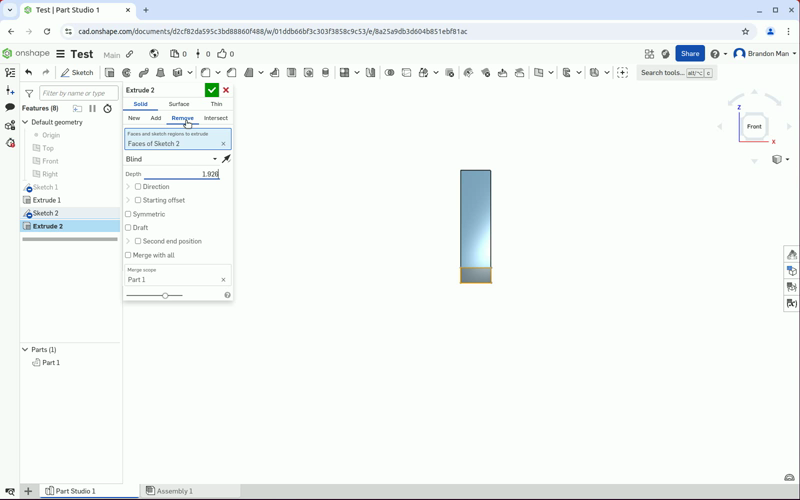
key(tab, 6)
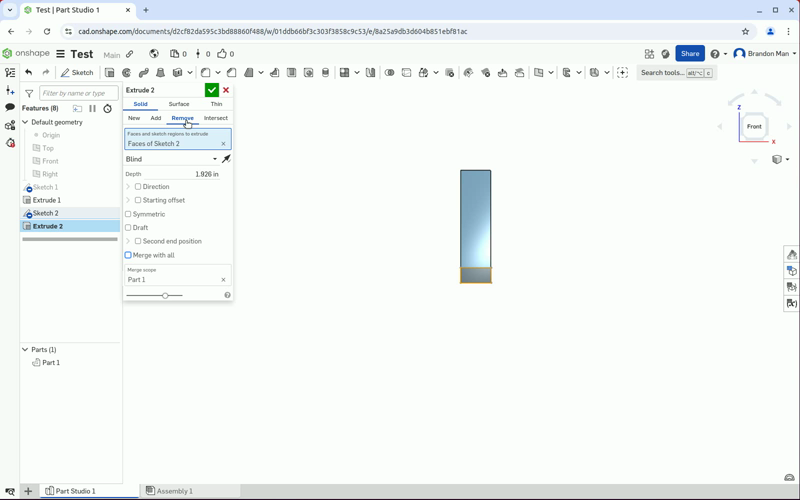
key(space)
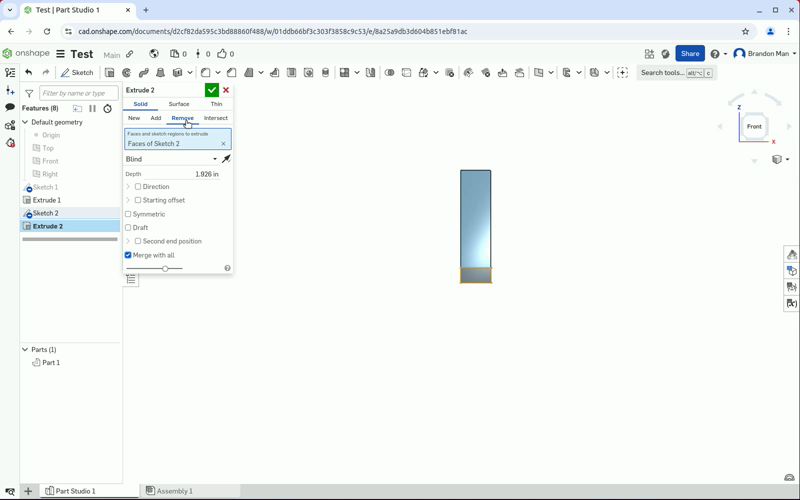
key(enter)
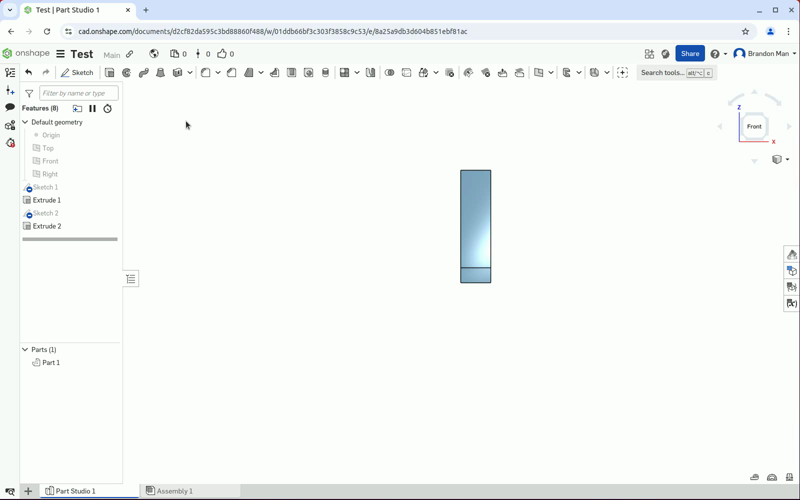
key(shift+h)
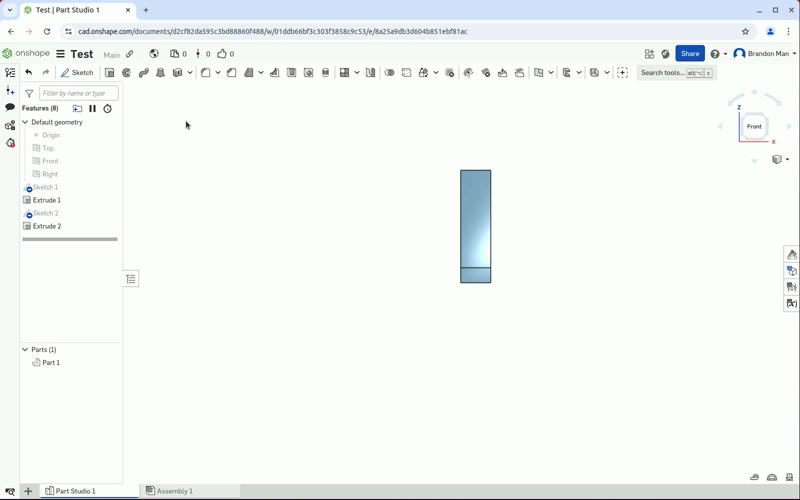
key(shift+h)
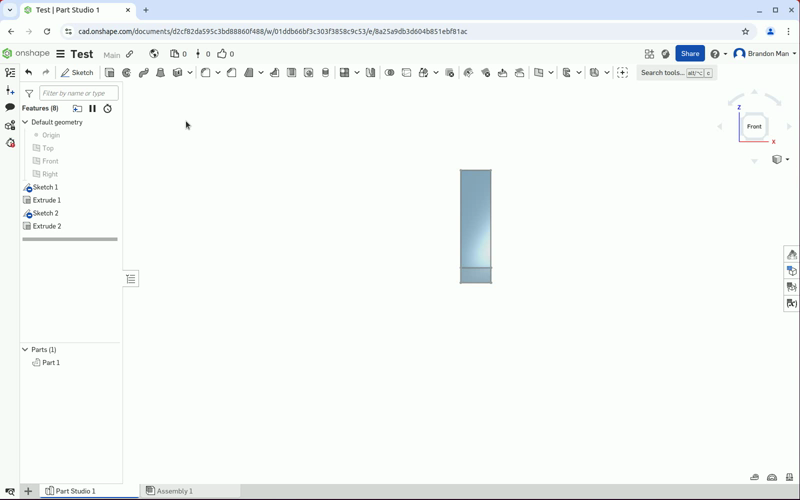
key(shift+7)
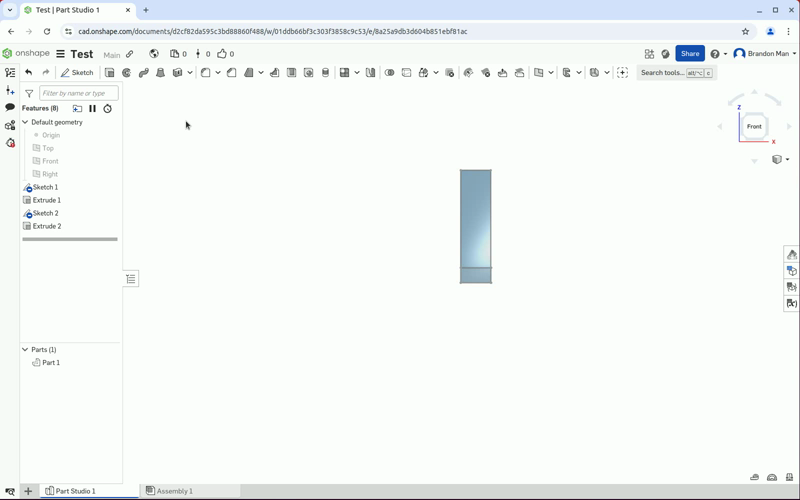
key(left, 2)
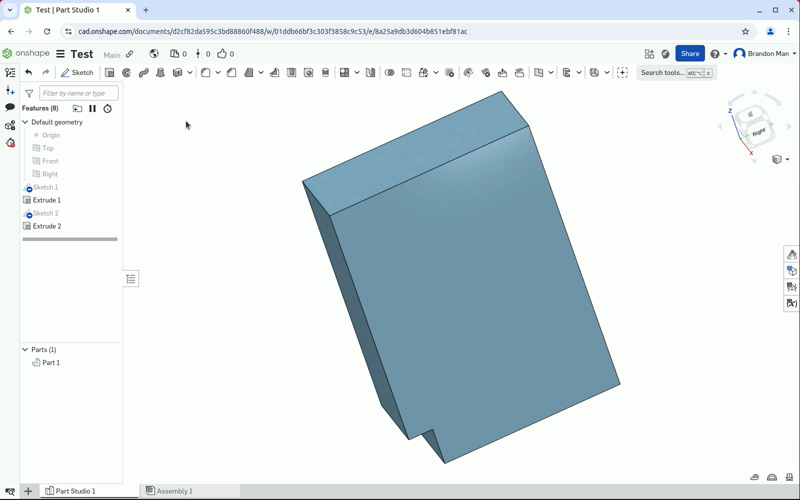
key(down, 2)
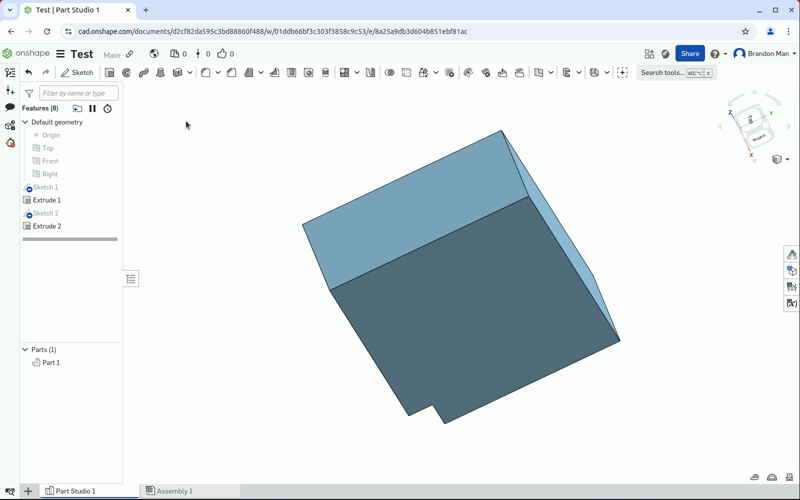
key(up, 2)
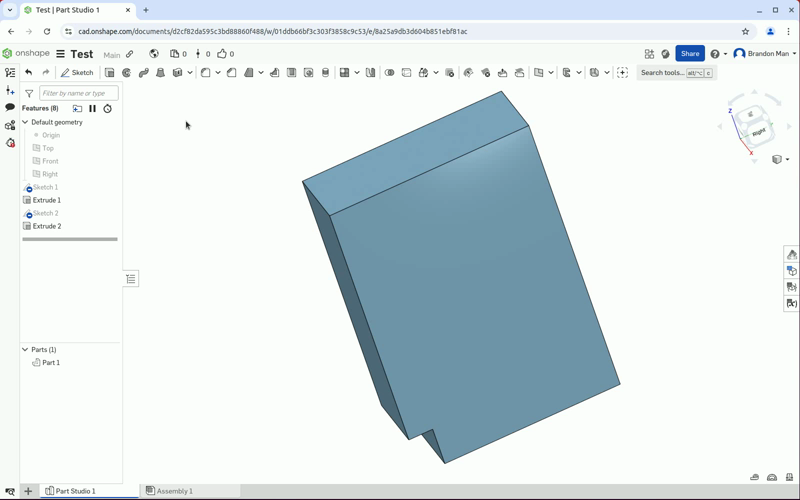
key(right, 2)
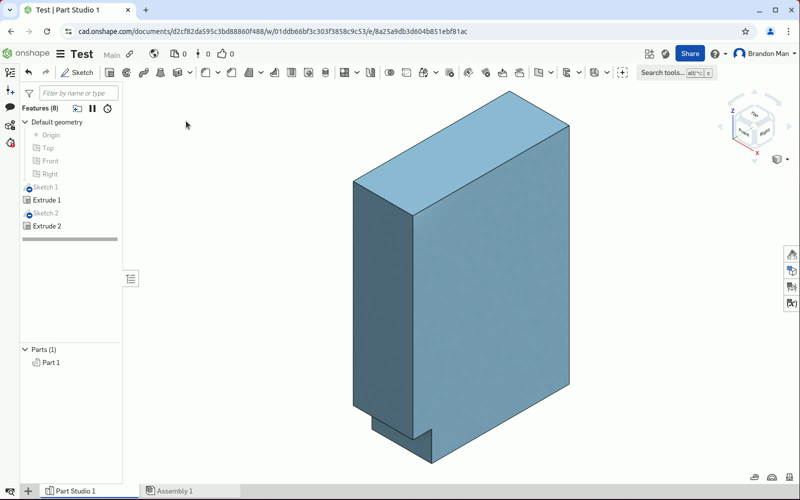
mouse_move(73, 189)
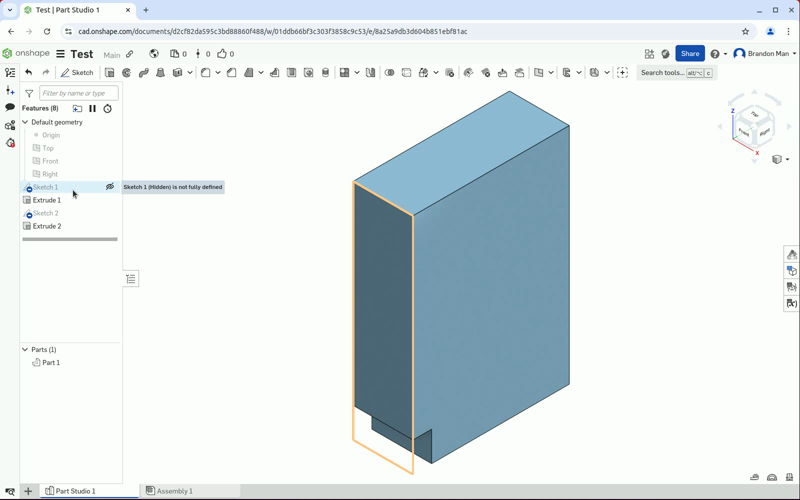
click(73, 189)